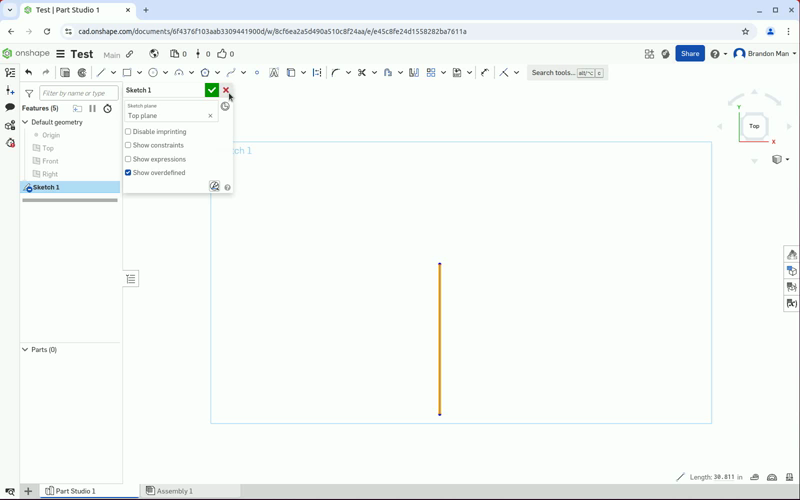
key(shift+h)
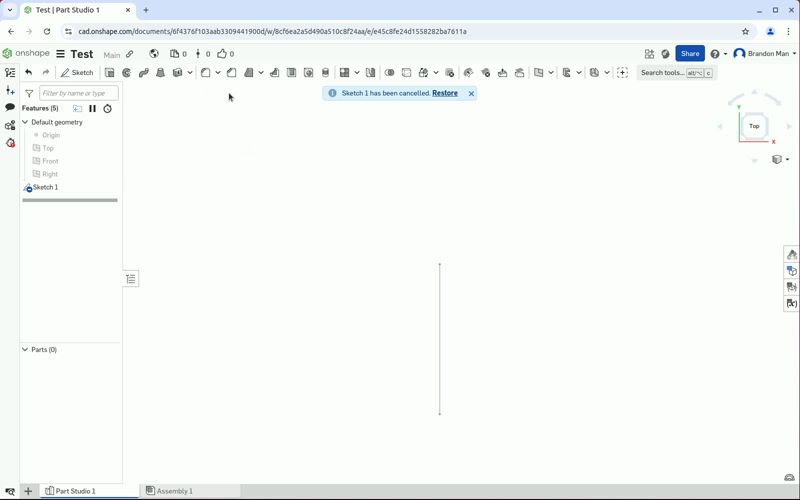
key(shift+s)
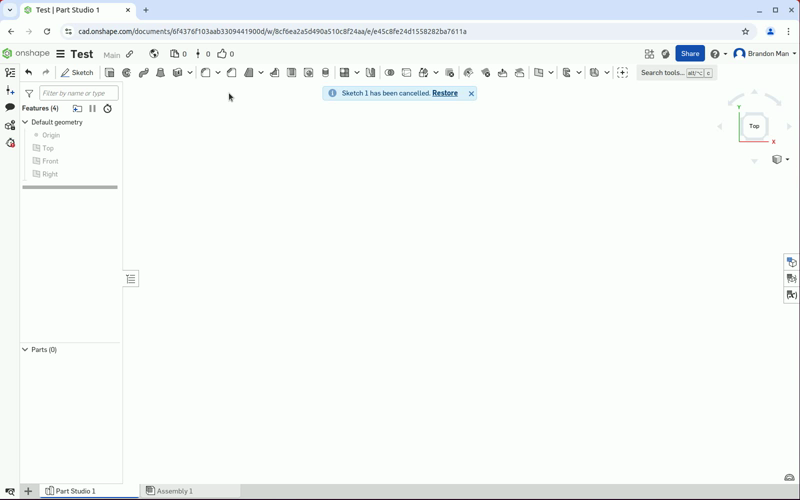
mouse_move(73, 150)
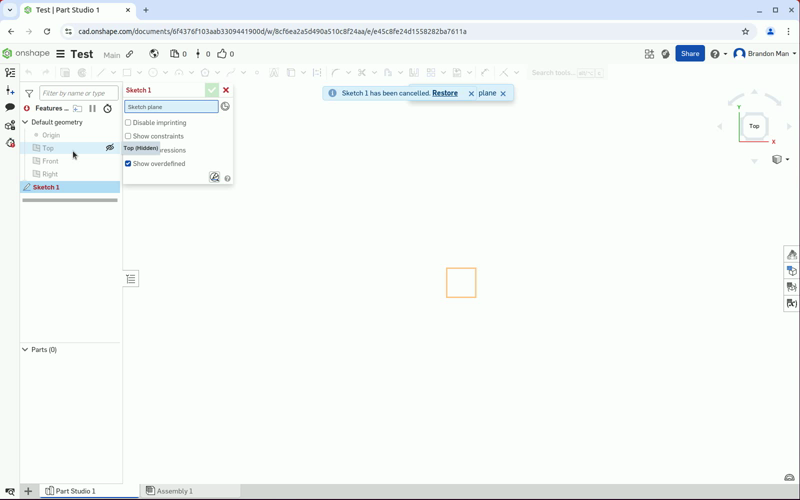
click(73, 150)
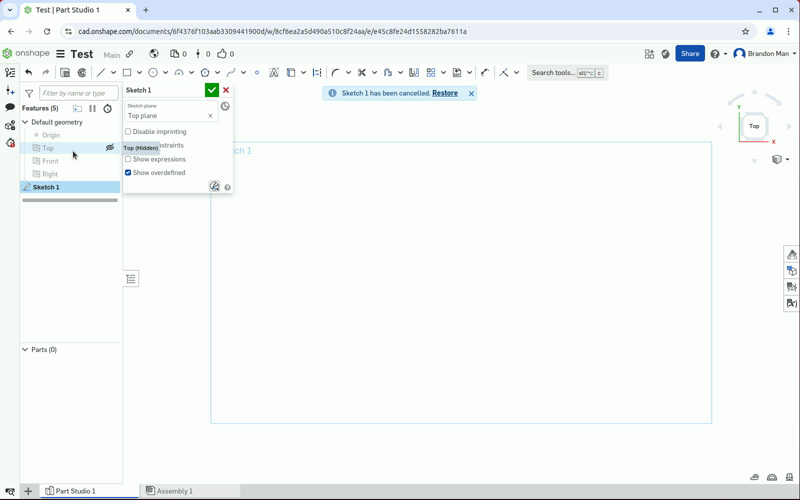
mouse_move(73, 352)
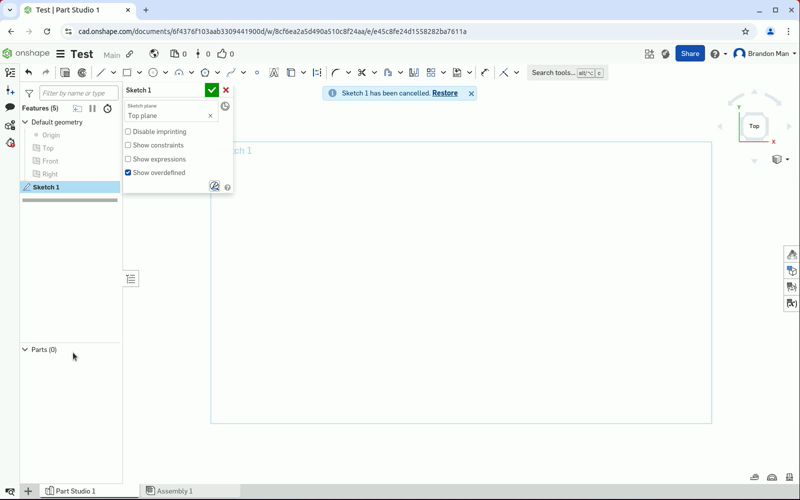
key(y)
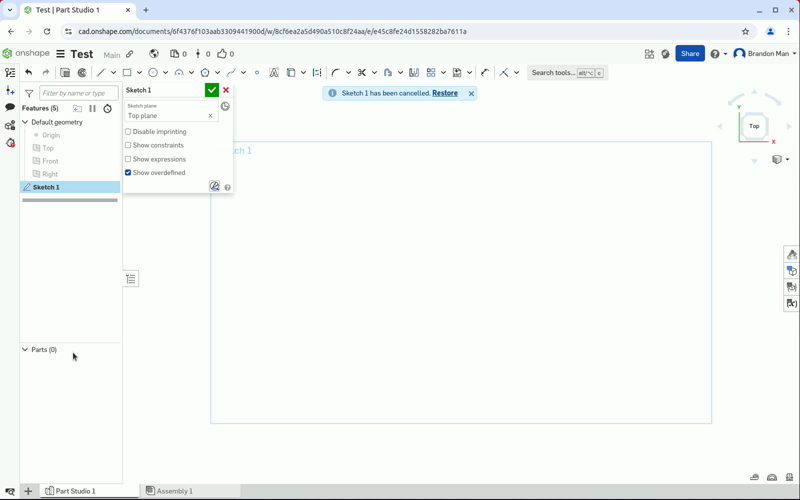
key(c)
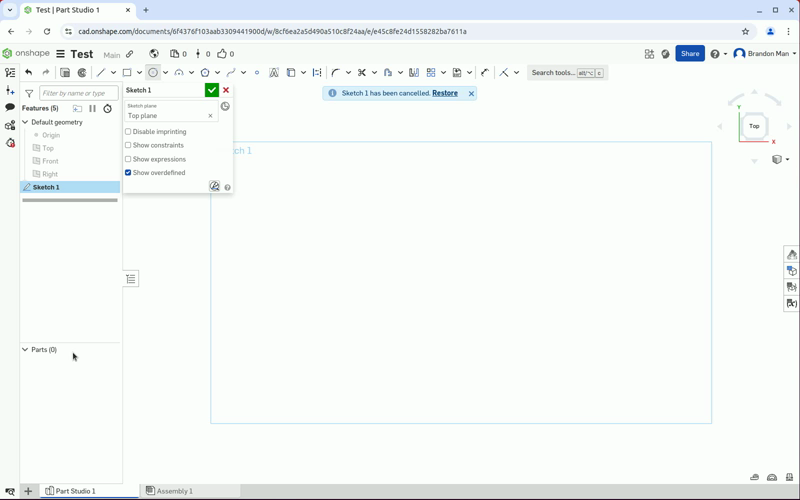
key_down(shift)
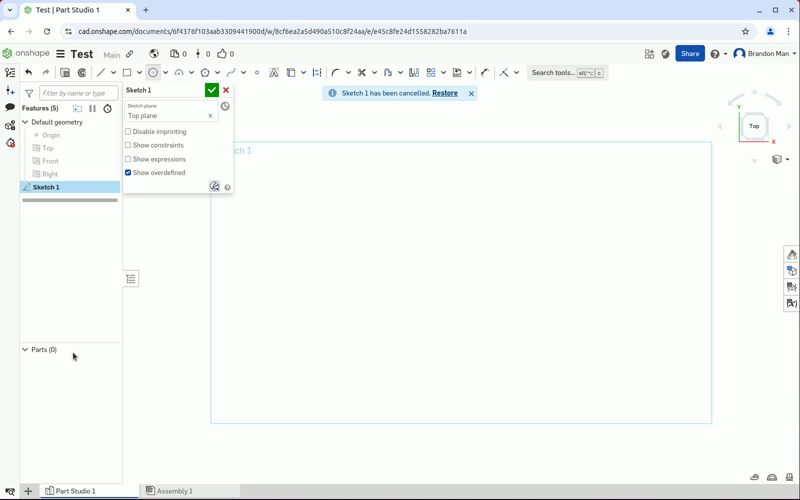
mouse_move(461, 282)
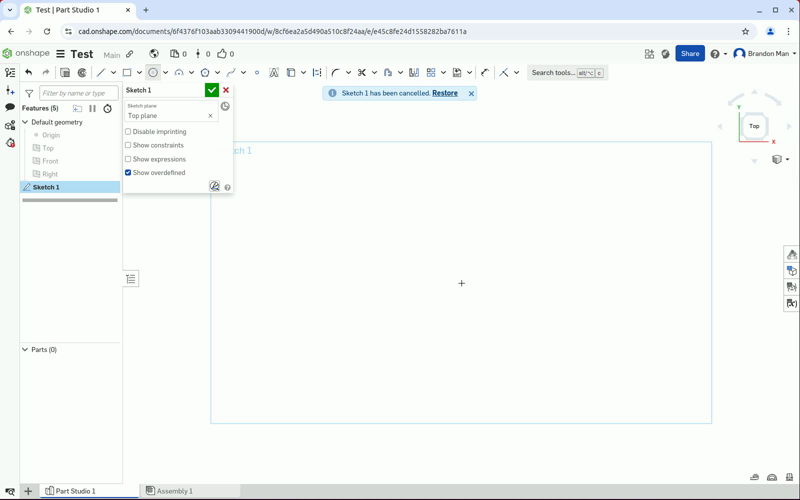
click(461, 282)
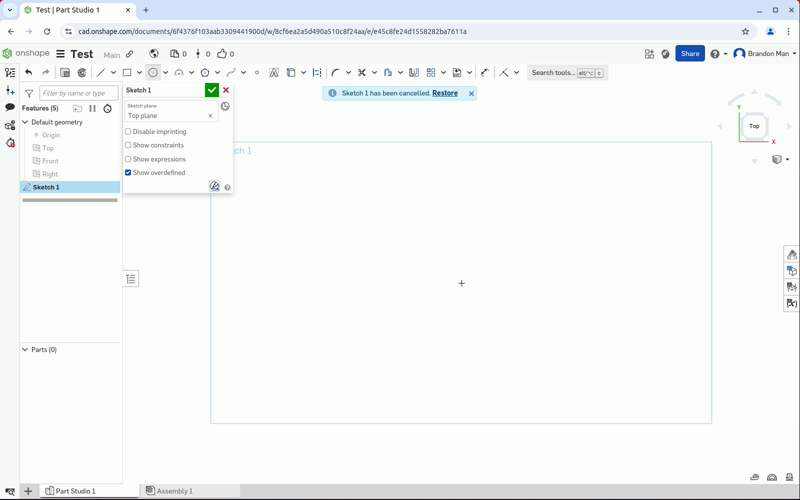
key_up(shift)
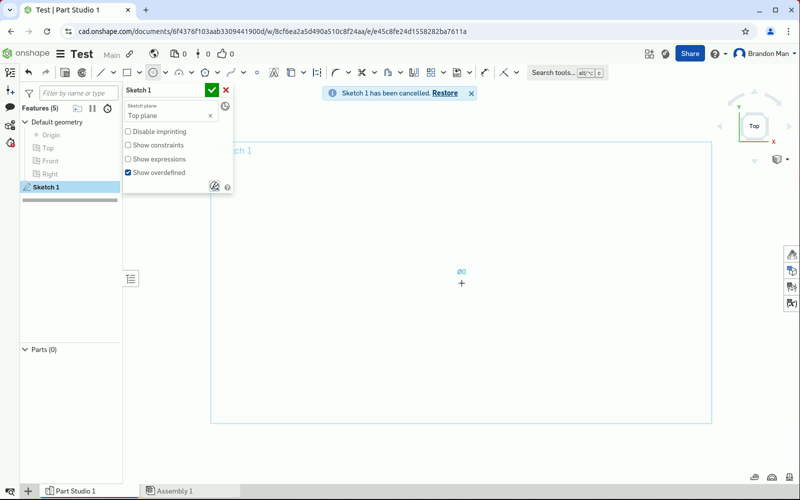
mouse_move(480, 282)
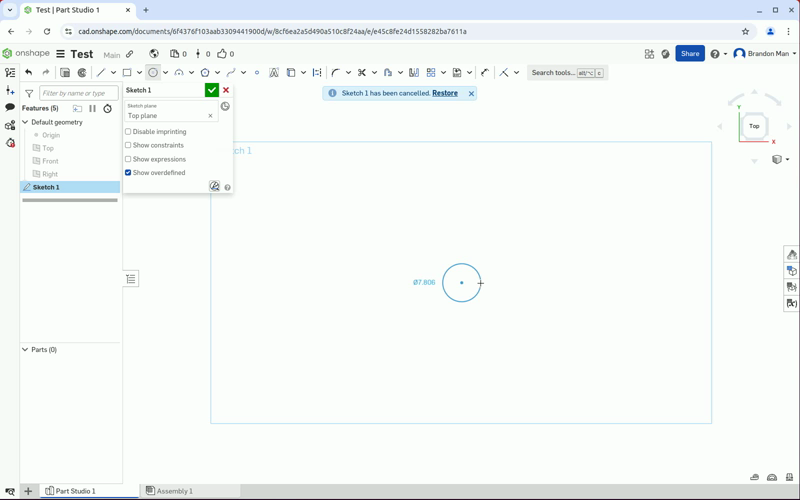
click(480, 282)
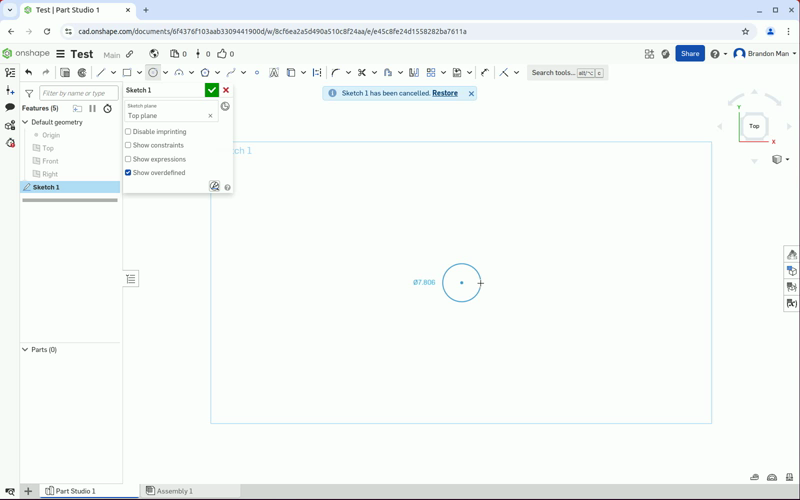
key(esc)
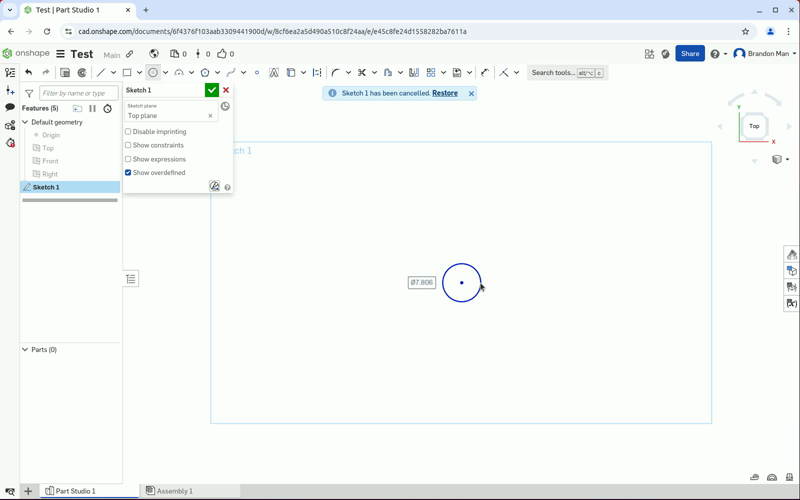
key(c)
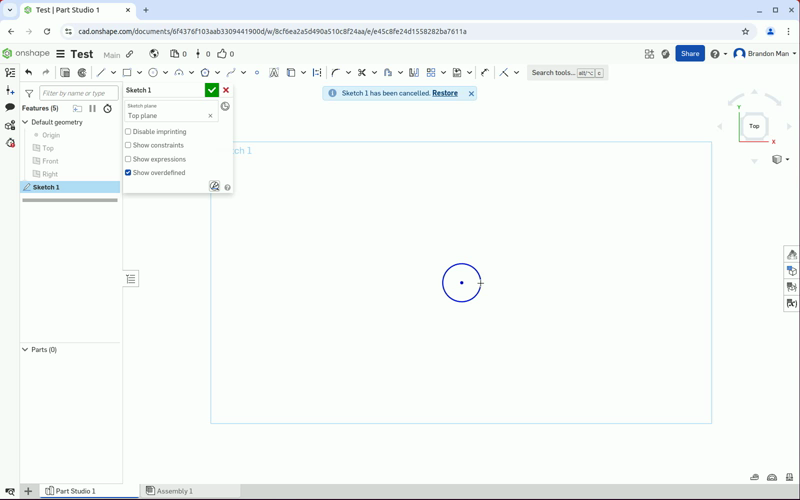
key_down(shift)
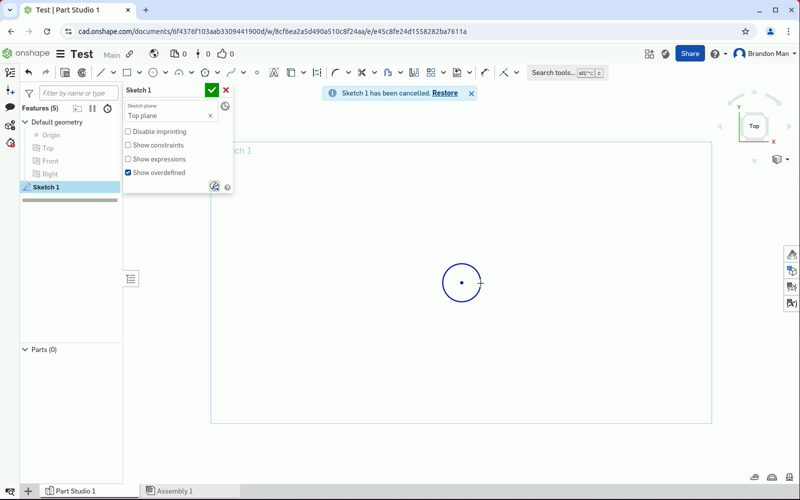
mouse_move(461, 282)
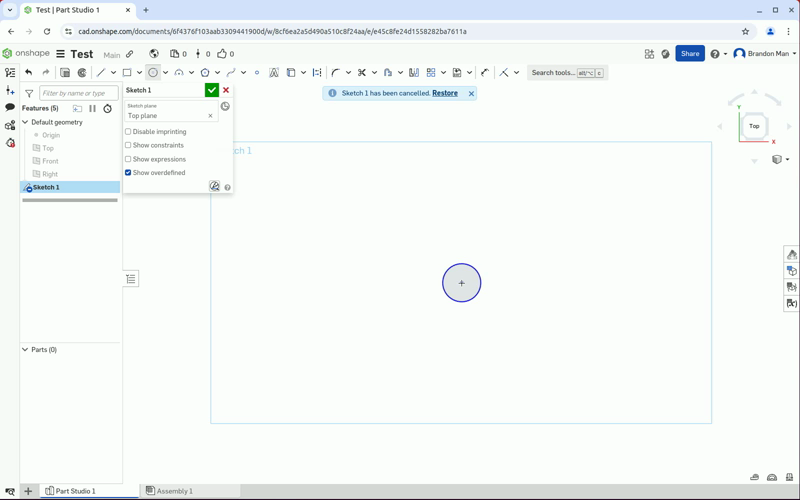
click(461, 282)
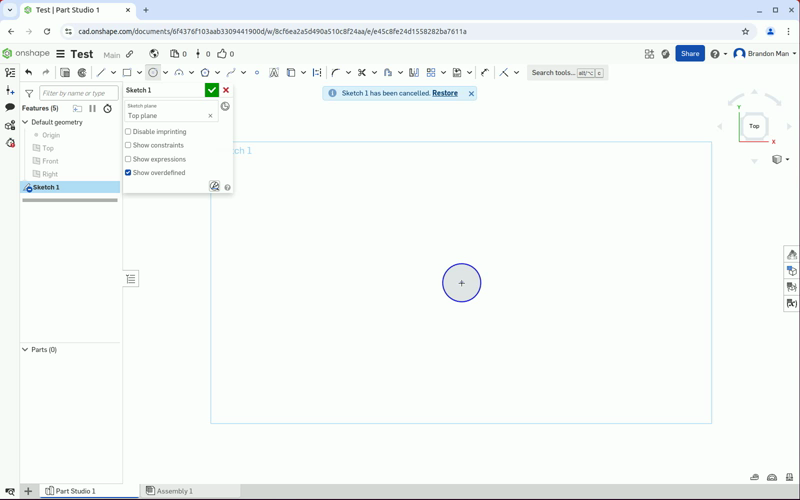
key_up(shift)
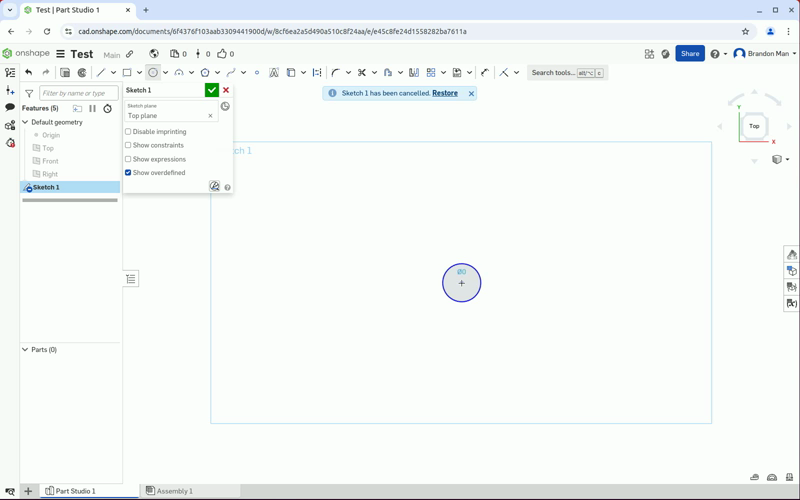
mouse_move(470, 282)
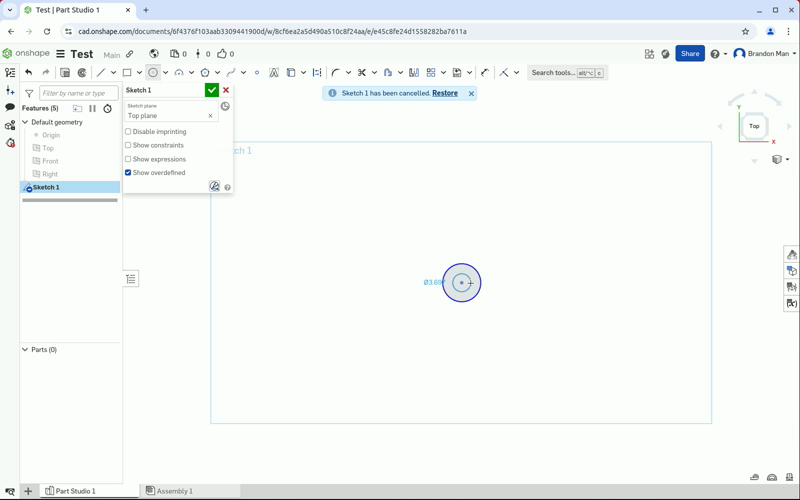
click(470, 282)
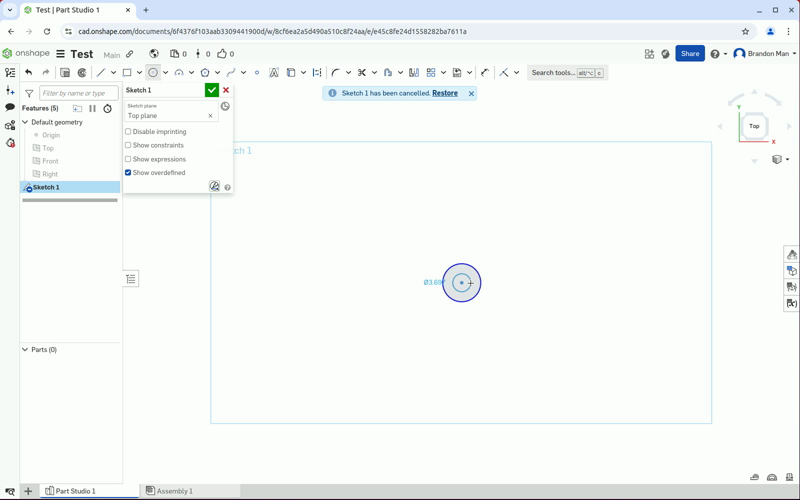
key(esc)
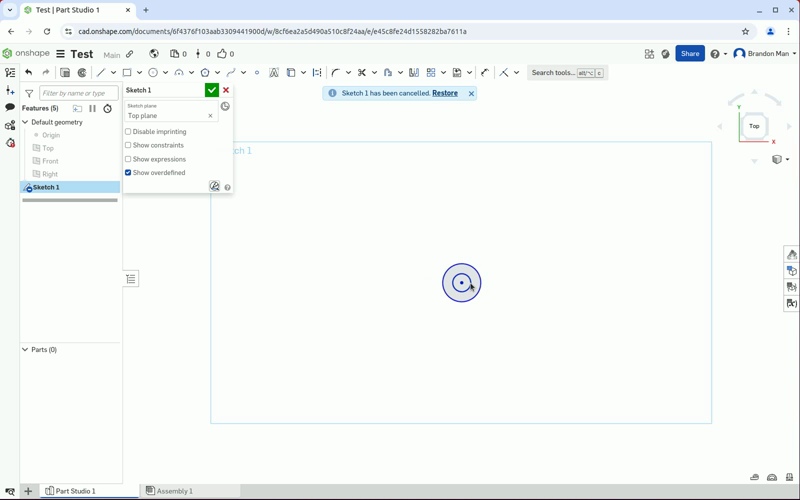
mouse_move(452, 267)
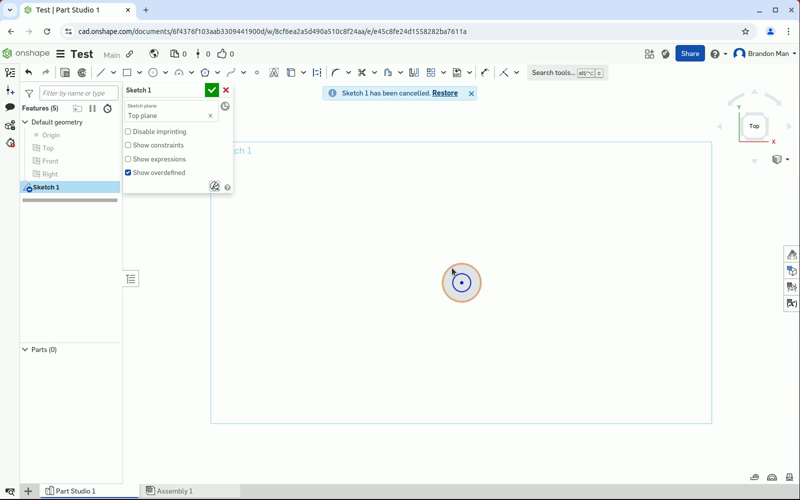
scroll(6)
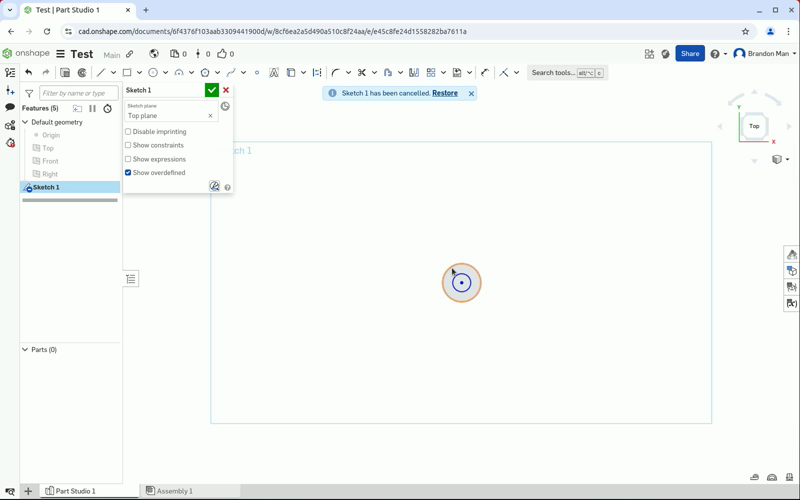
scroll(6)
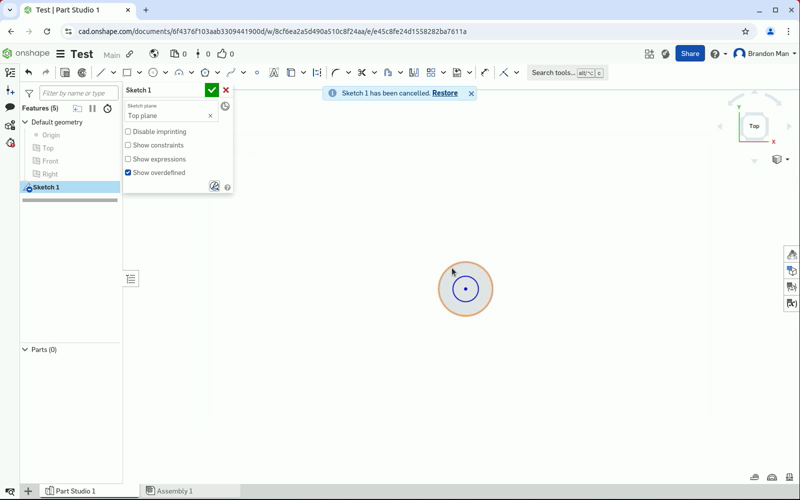
scroll(6)
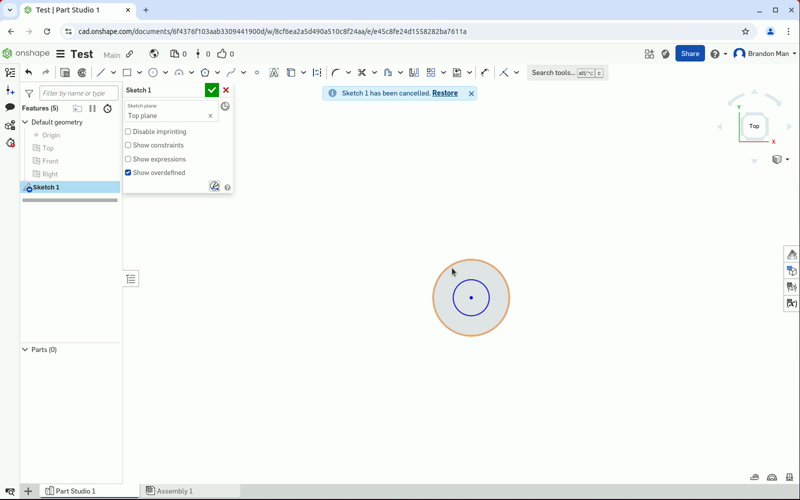
scroll(6)
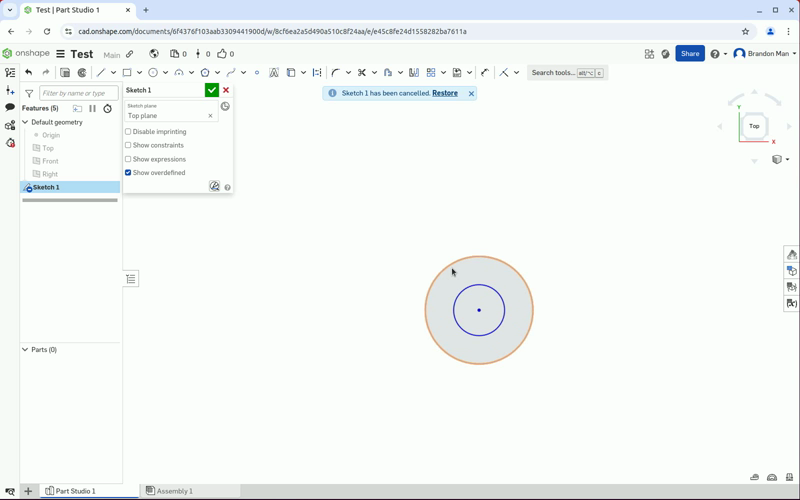
scroll(6)
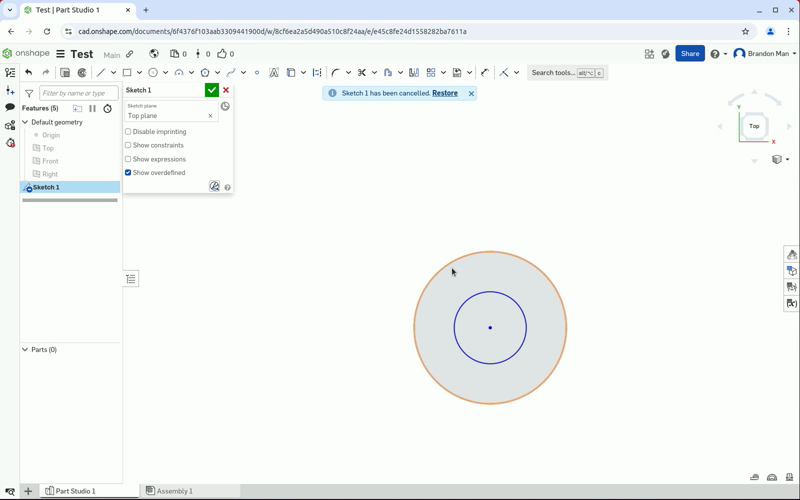
scroll(6)
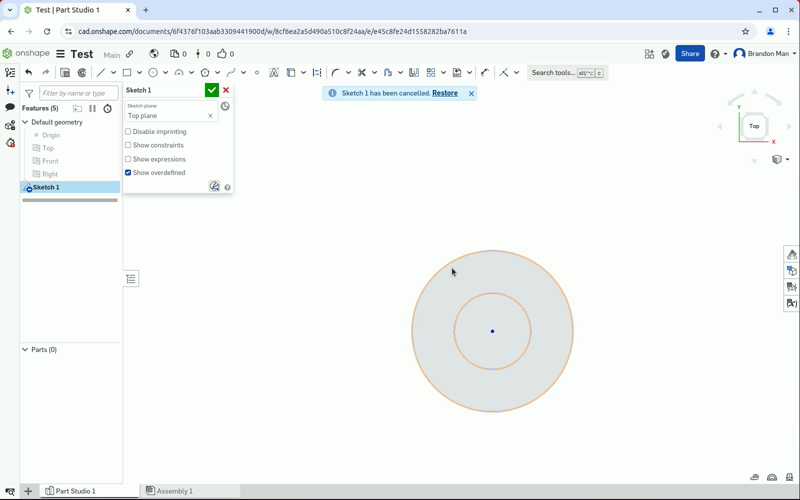
scroll(6)
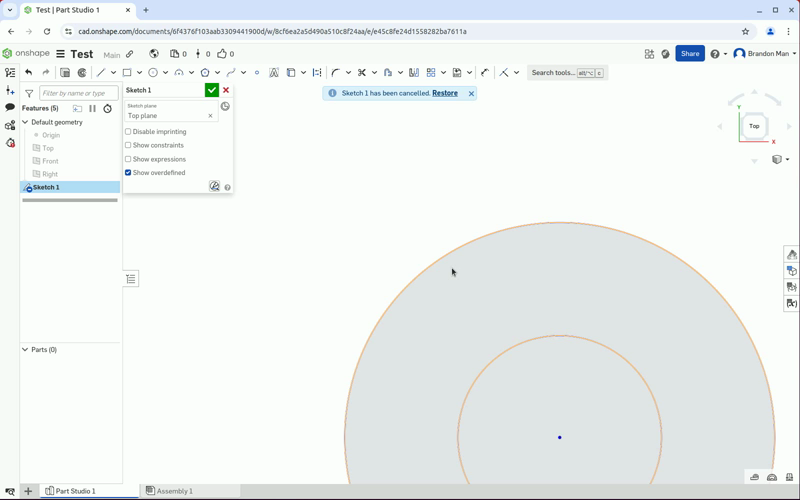
click(452, 267)
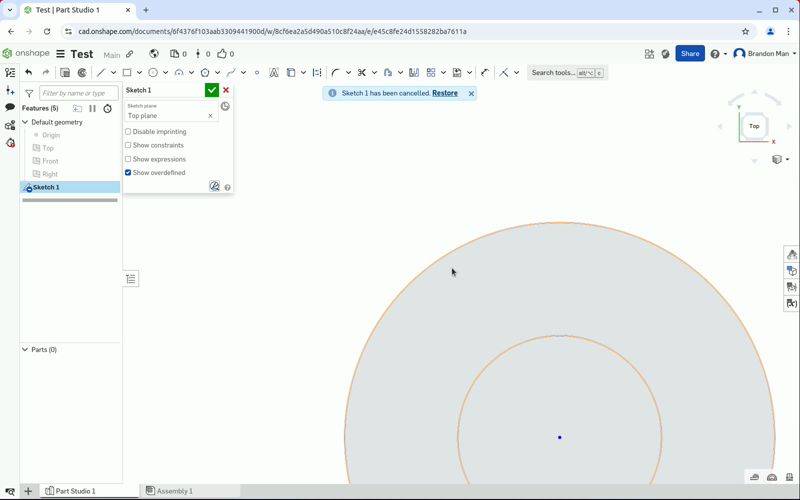
scroll(-6)
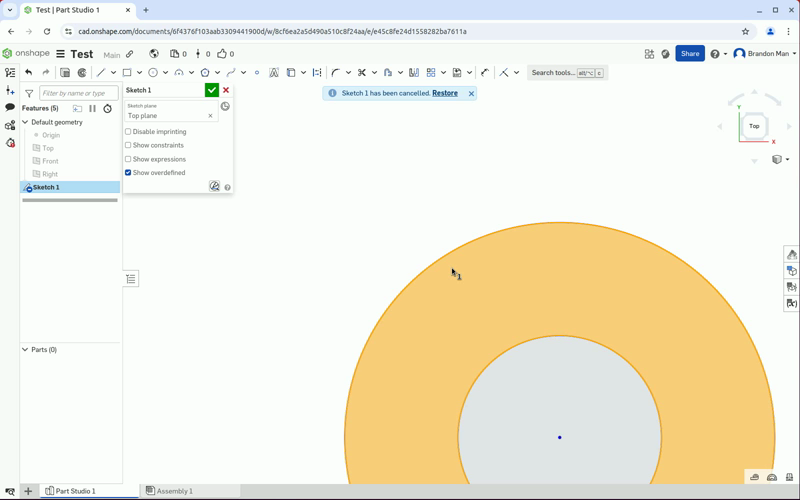
scroll(-6)
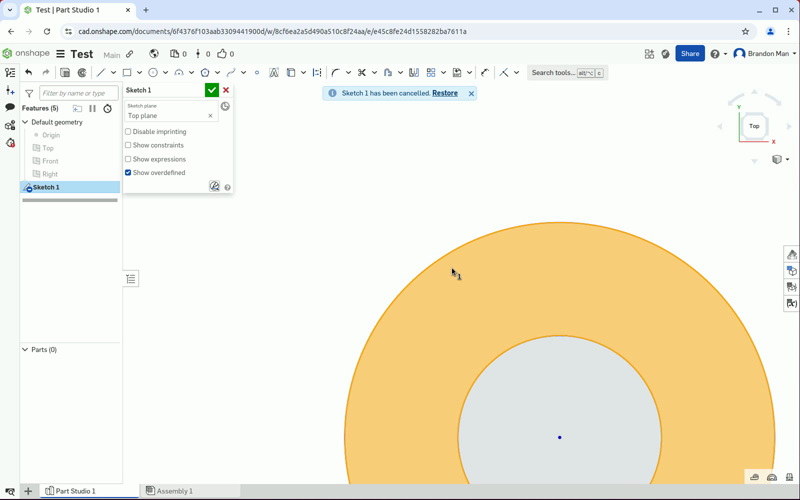
scroll(-6)
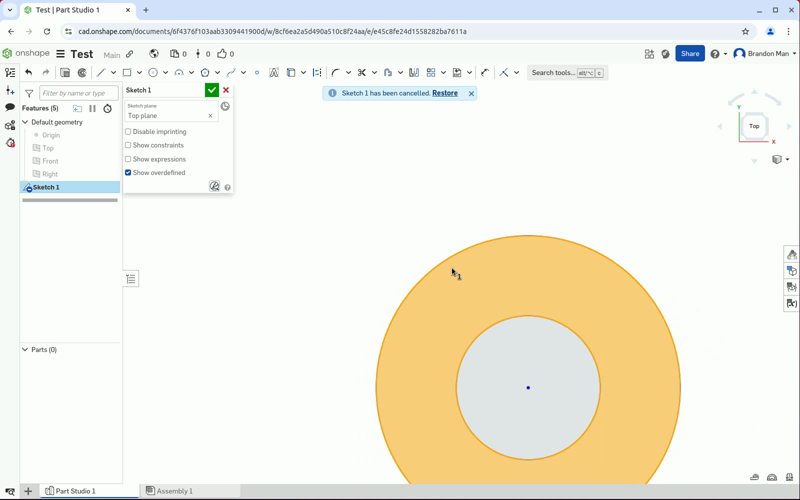
scroll(-6)
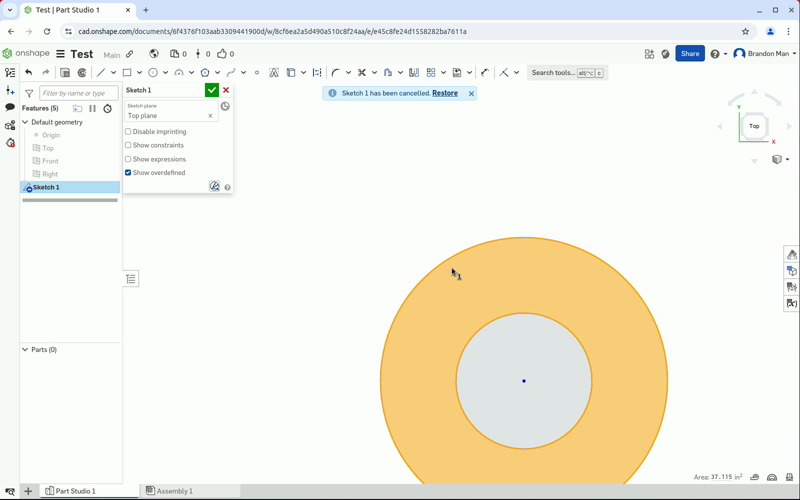
scroll(-6)
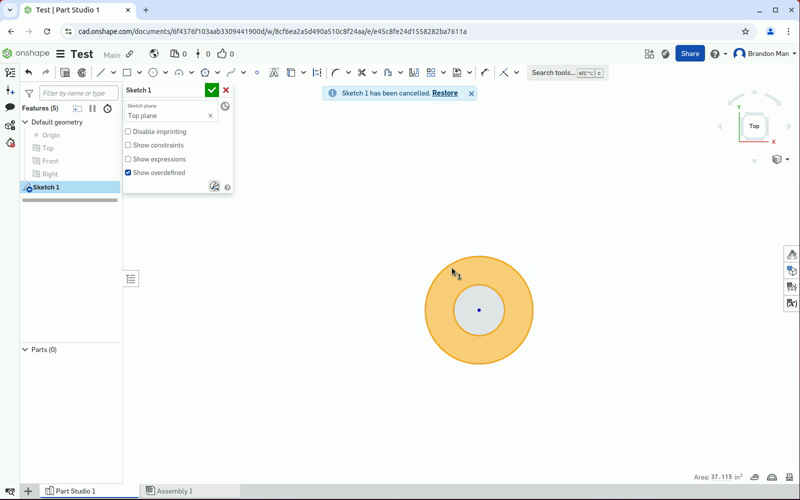
scroll(-6)
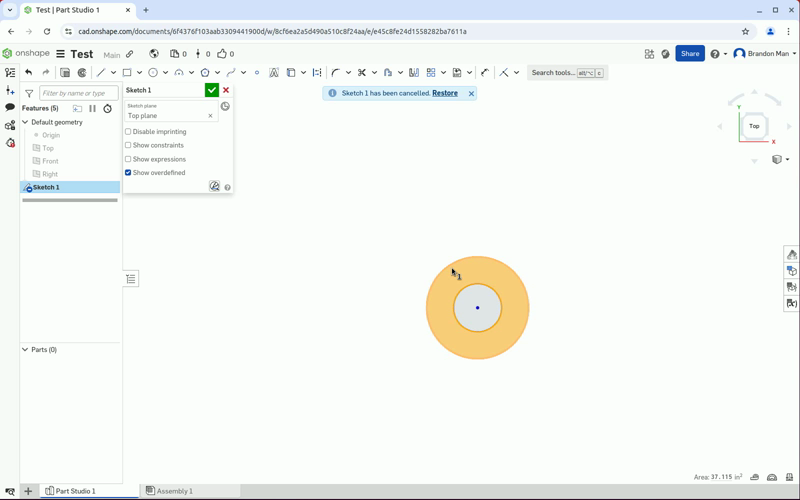
scroll(-6)
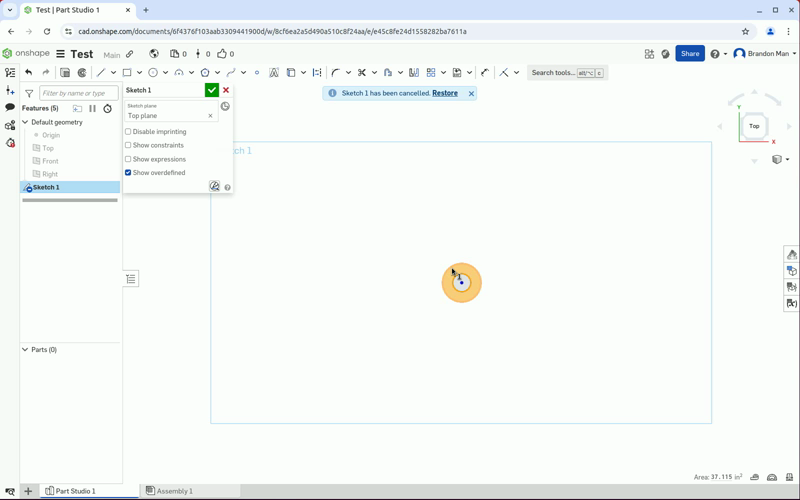
mouse_move(73, 352)
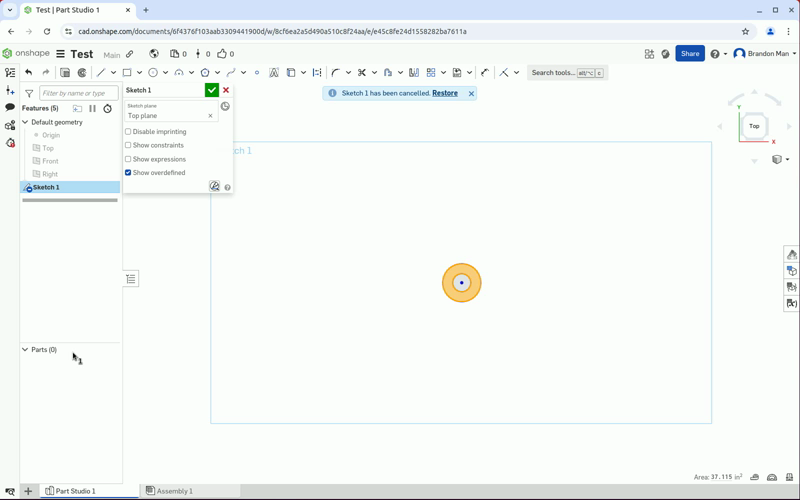
key(shift+y)
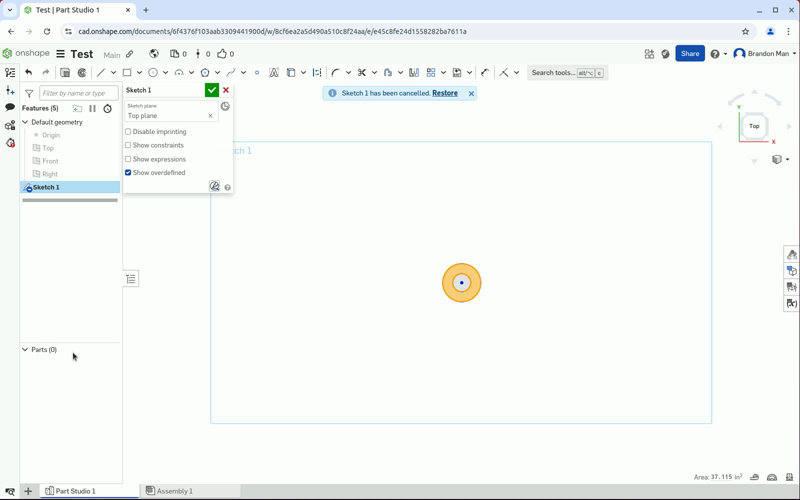
key(shift+e)
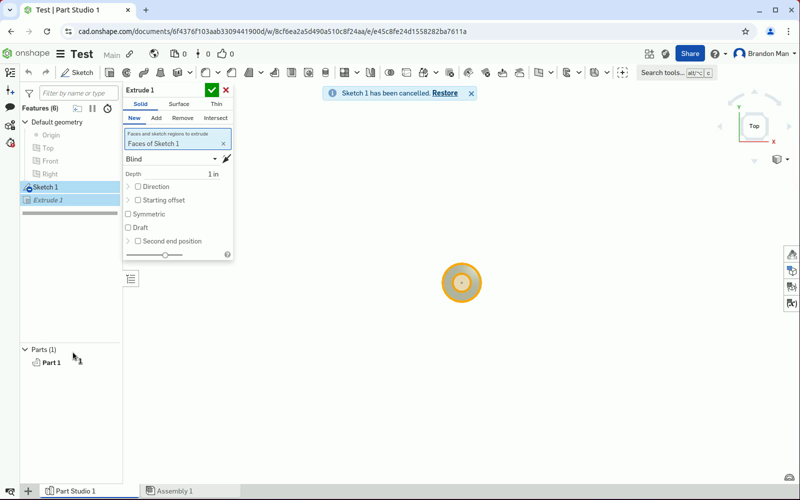
mouse_move(143, 106)
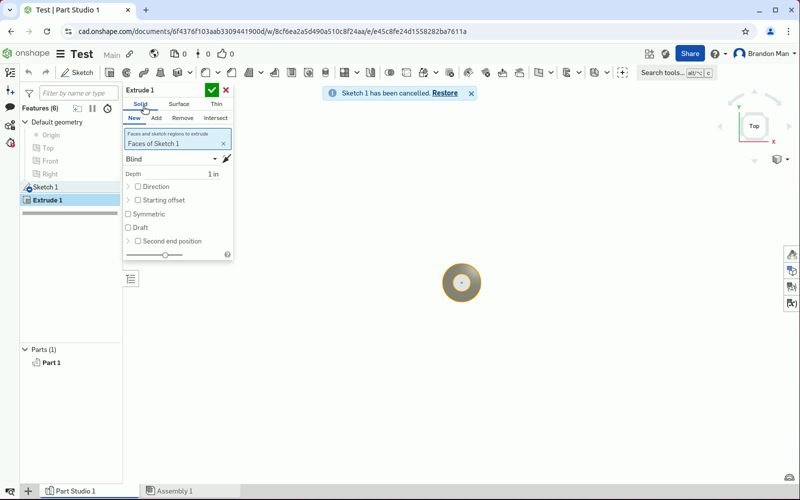
click(143, 106)
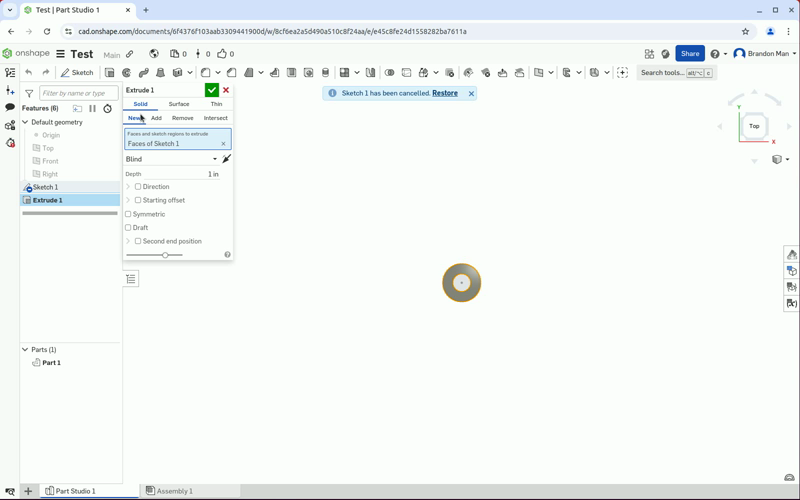
mouse_move(137, 120)
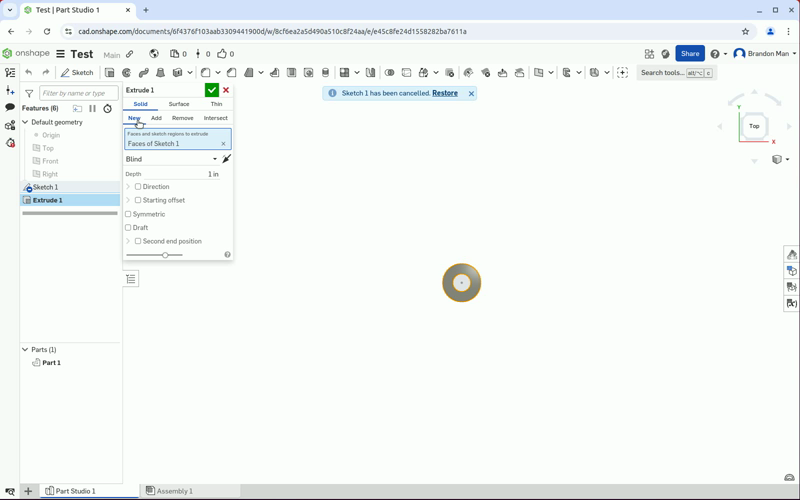
click(137, 120)
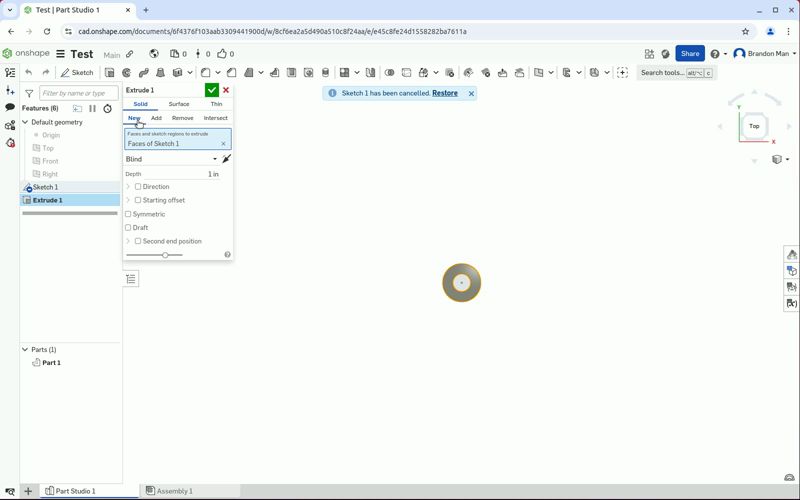
key(tab, 4)
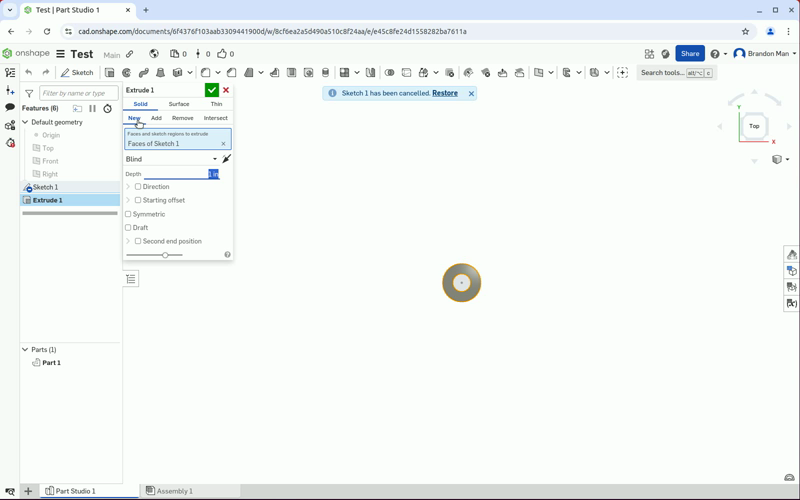
text(23.108)
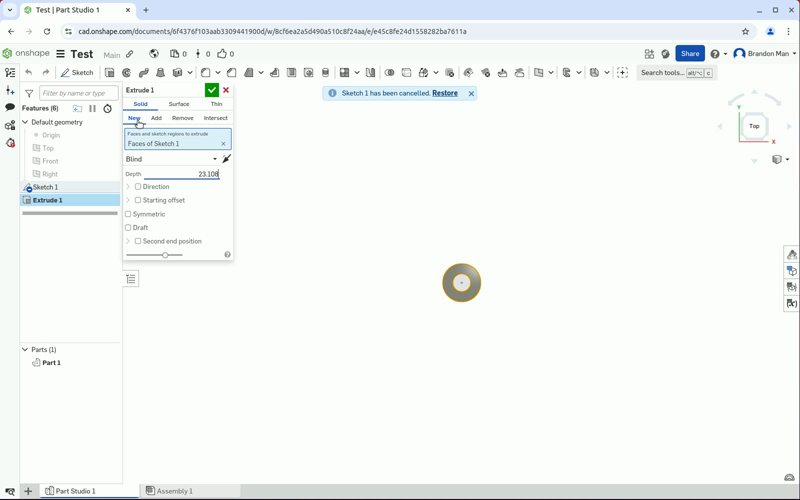
key(enter)
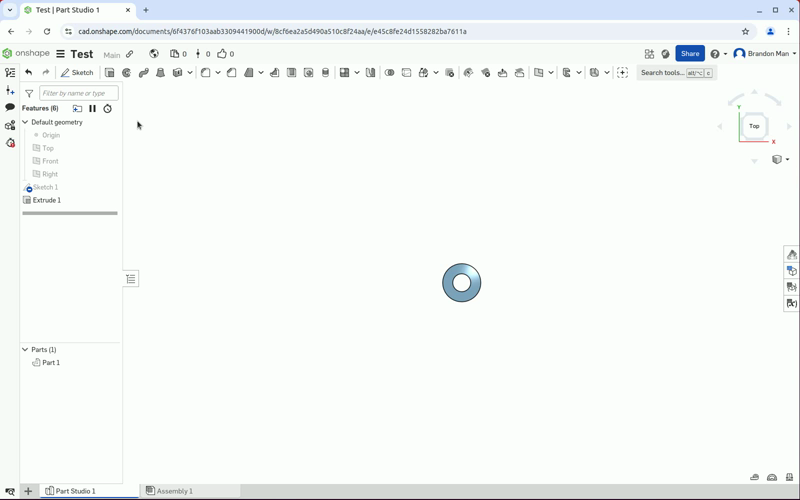
key(shift+h)
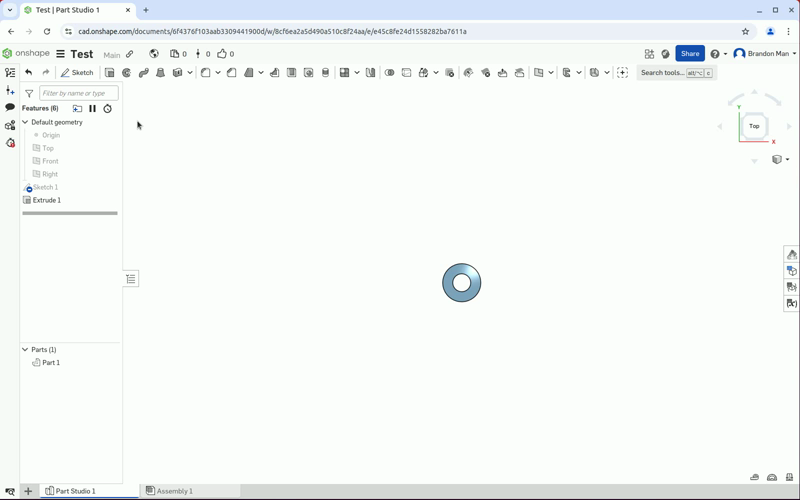
key(shift+h)
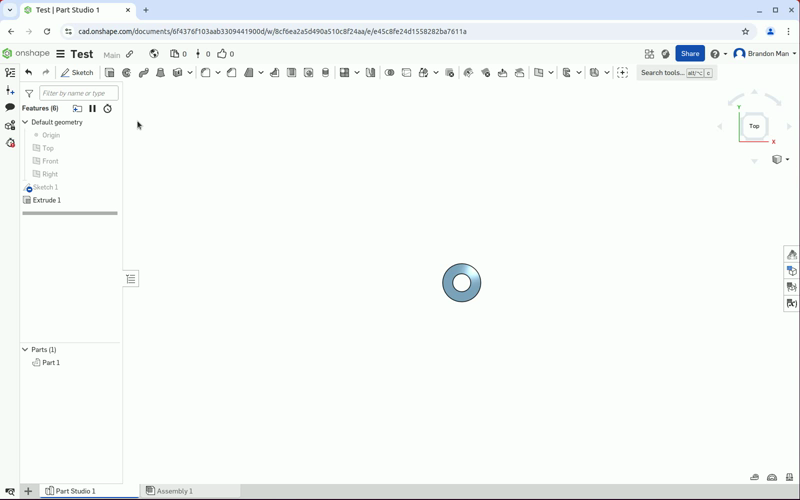
mouse_move(73, 189)
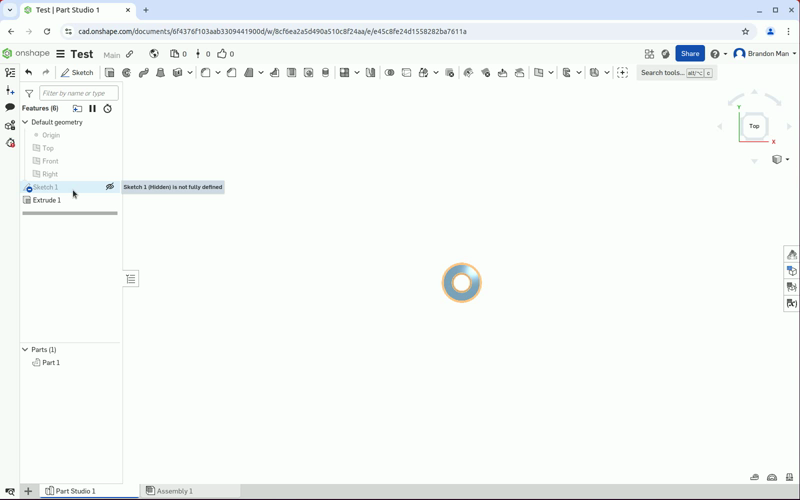
click(73, 189)
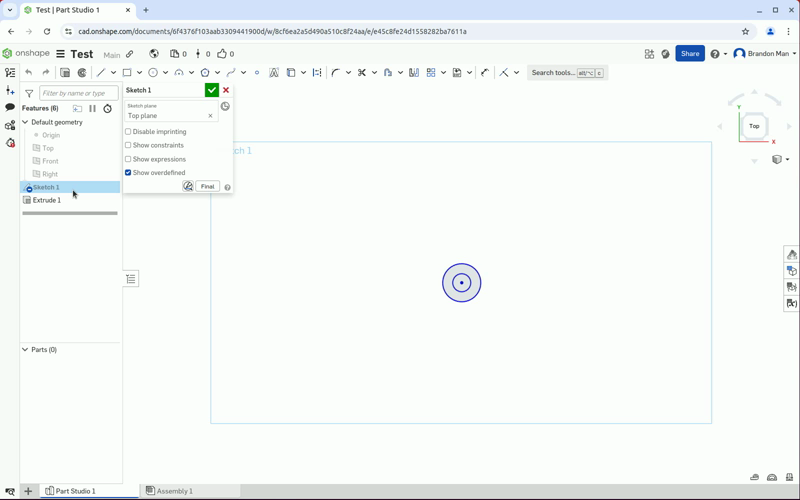
mouse_move(229, 92)
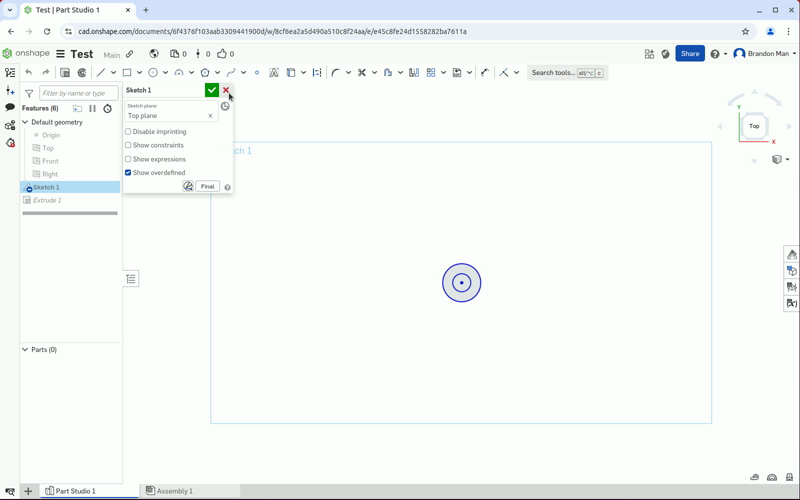
click(229, 92)
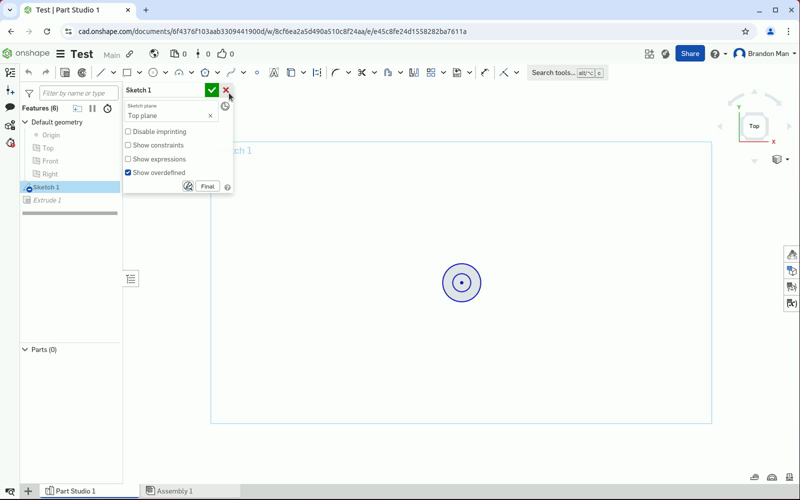
key(shift+s)
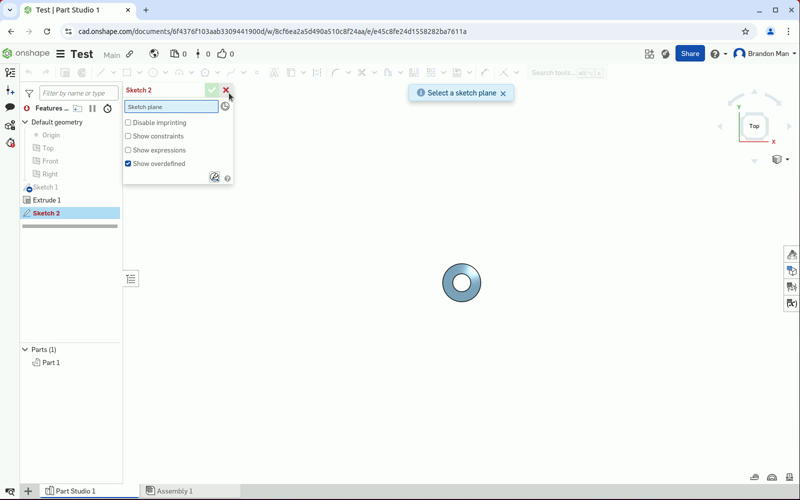
mouse_move(73, 150)
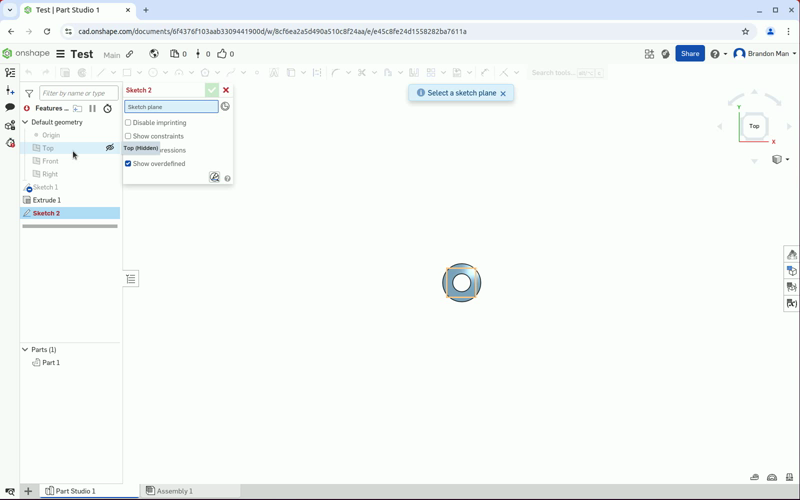
click(73, 150)
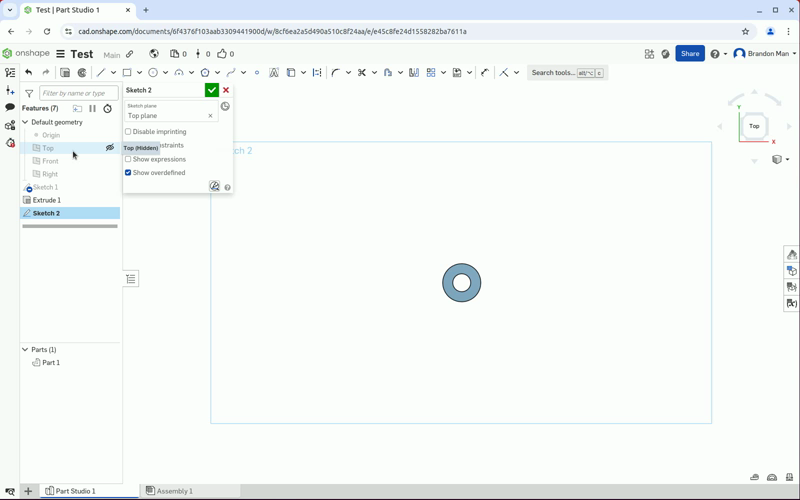
mouse_move(73, 352)
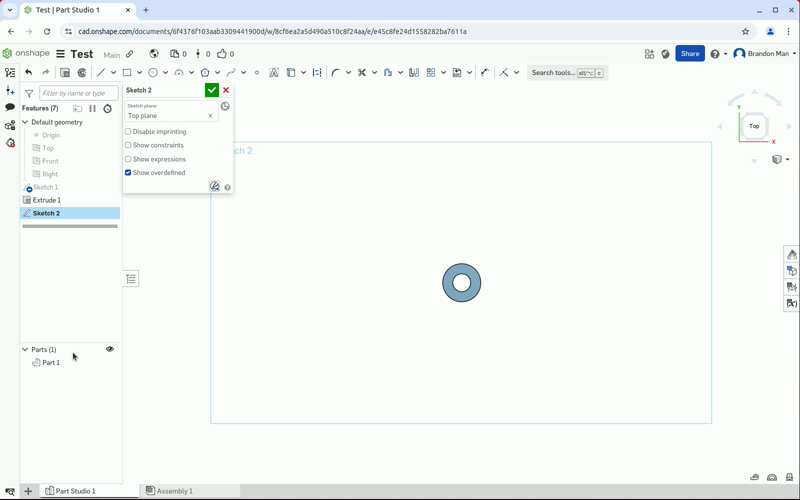
key(y)
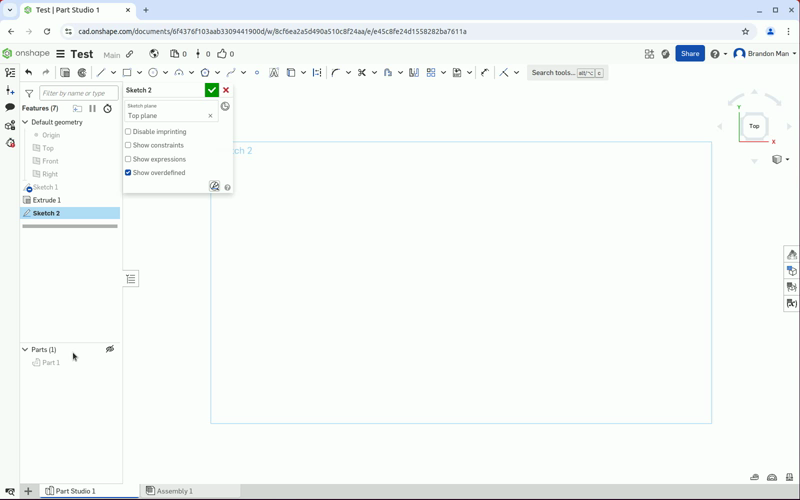
key(c)
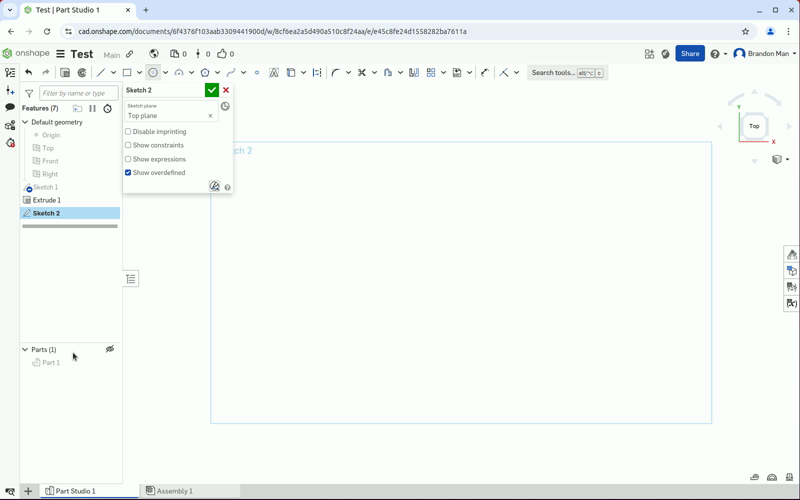
key_down(shift)
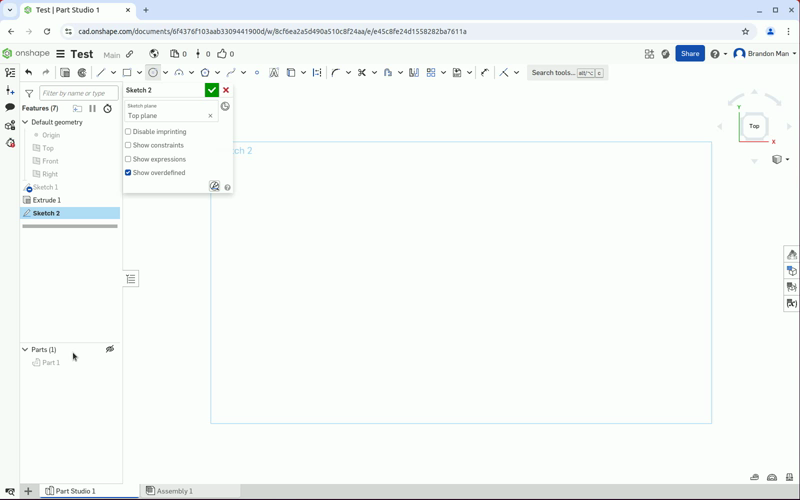
mouse_move(461, 282)
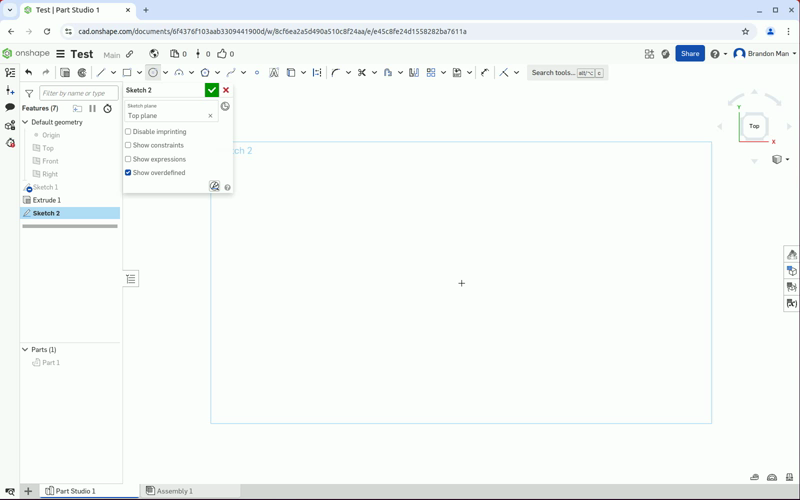
click(461, 282)
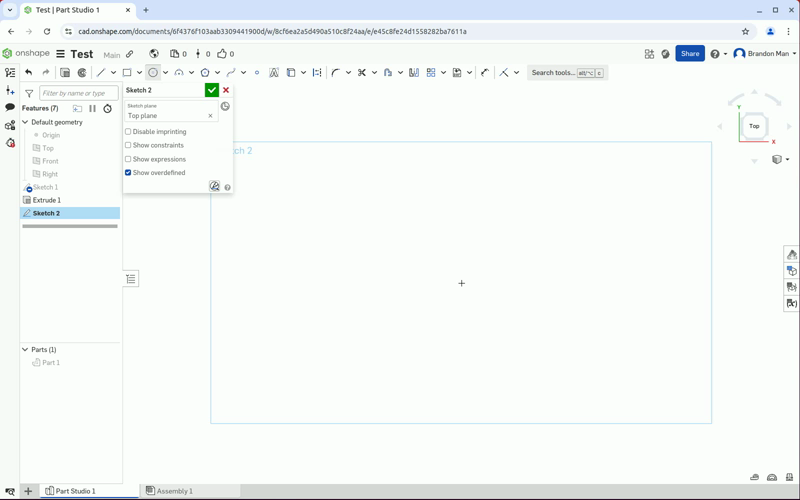
key_up(shift)
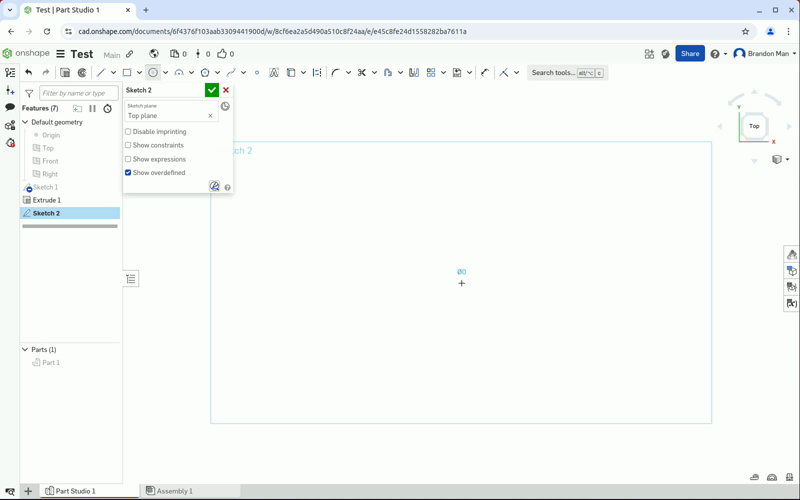
mouse_move(480, 282)
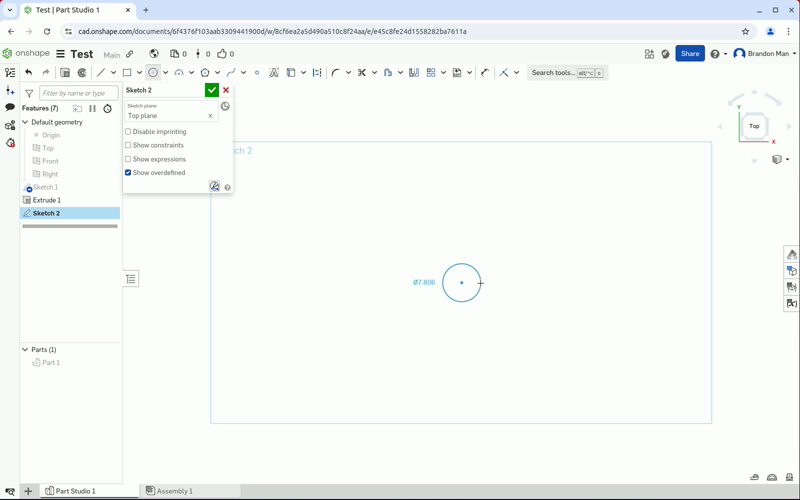
click(480, 282)
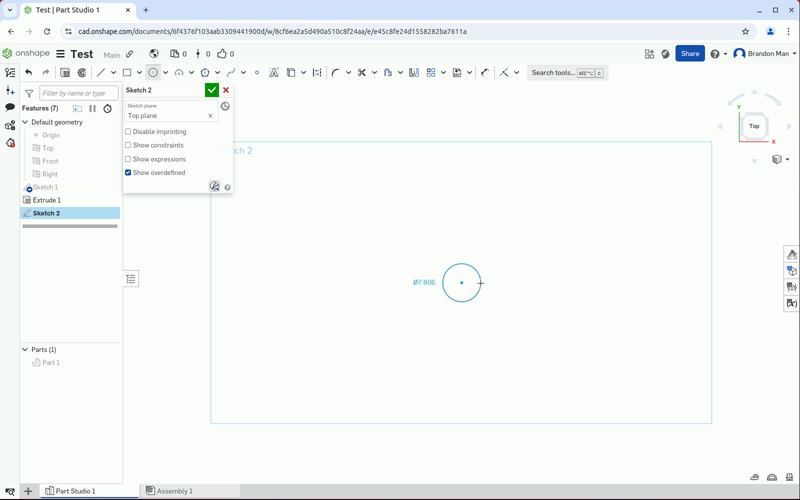
key(esc)
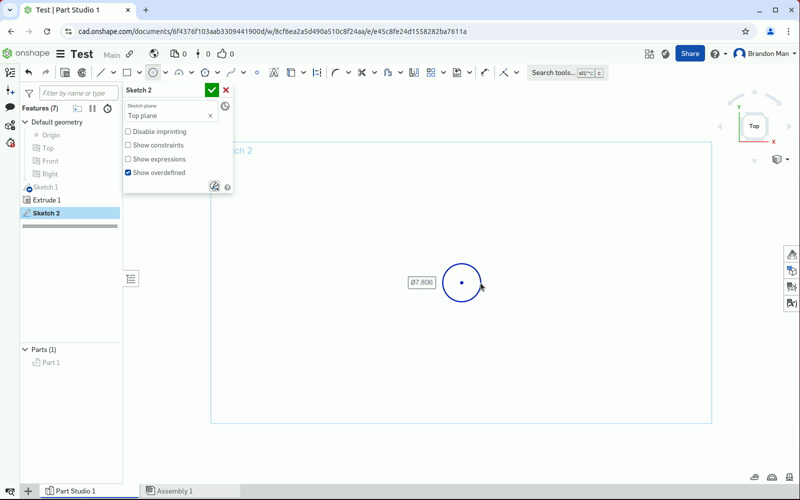
key(c)
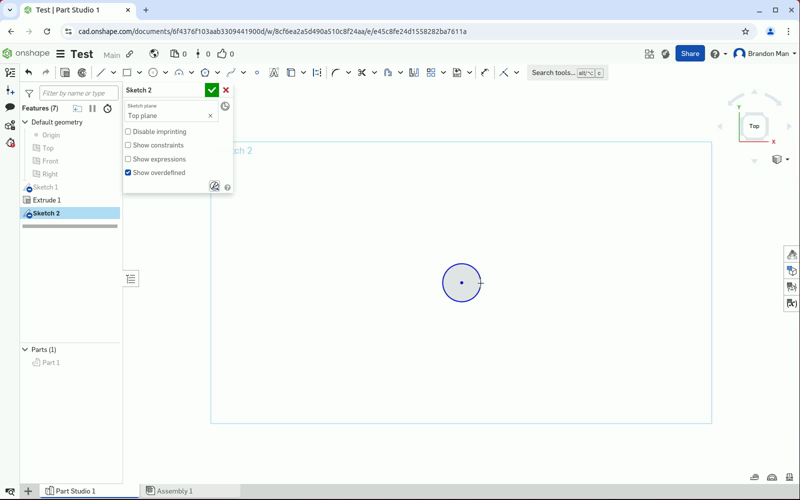
key_down(shift)
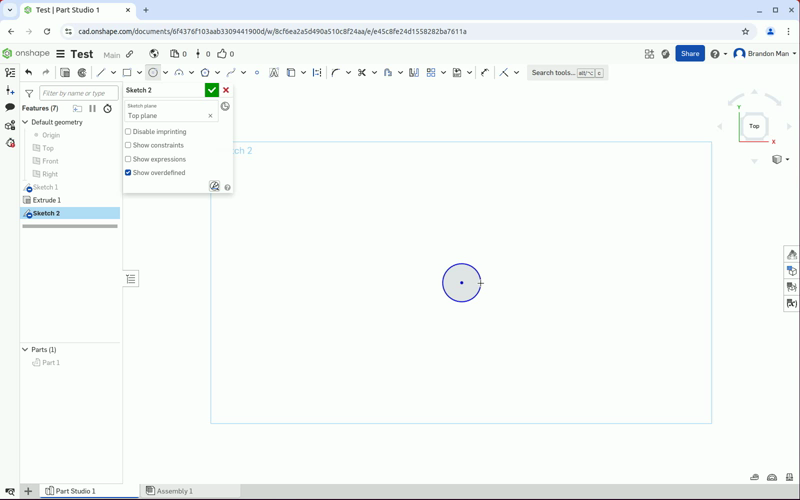
mouse_move(461, 282)
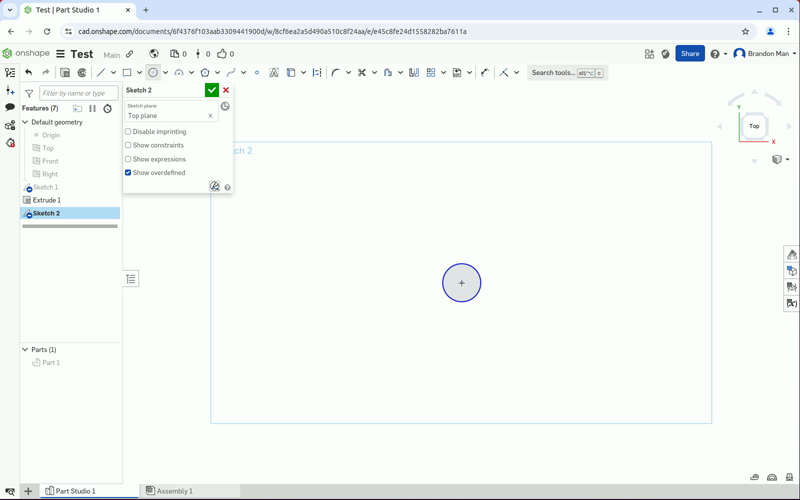
click(461, 282)
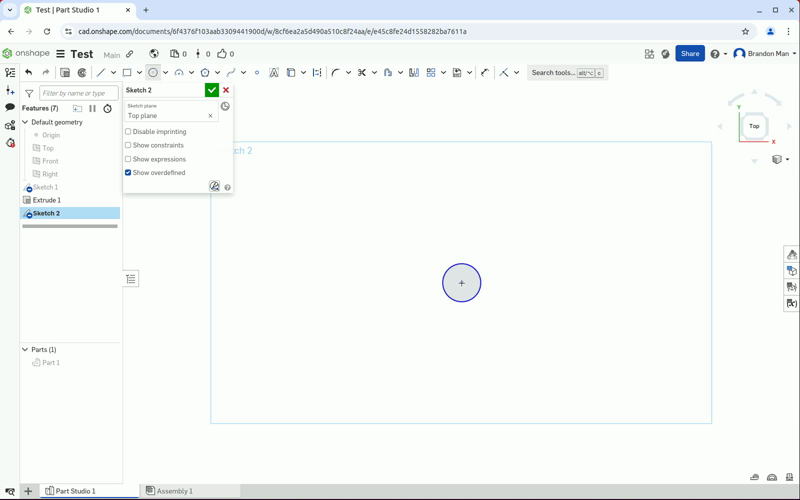
key_up(shift)
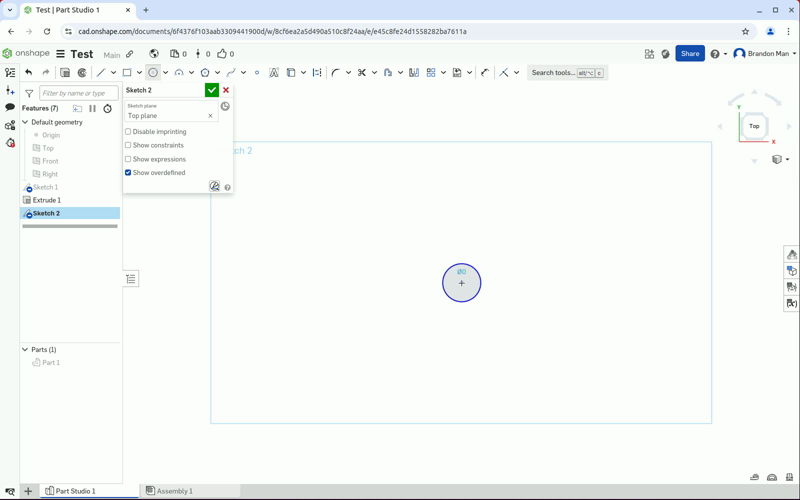
mouse_move(470, 282)
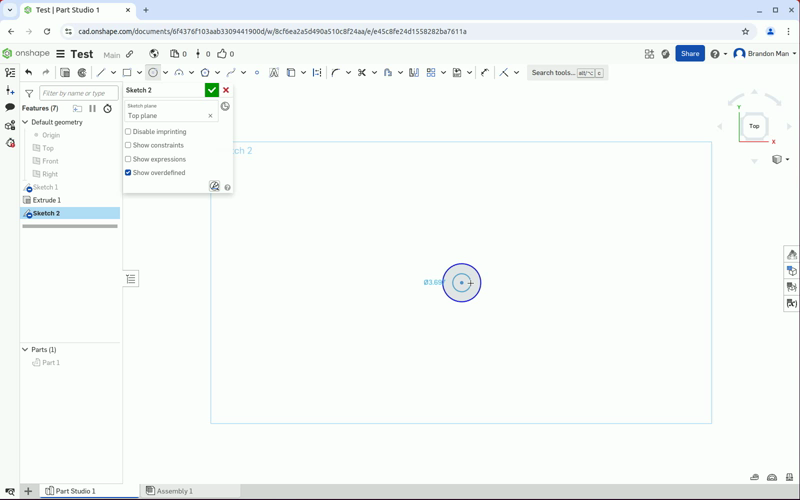
click(470, 282)
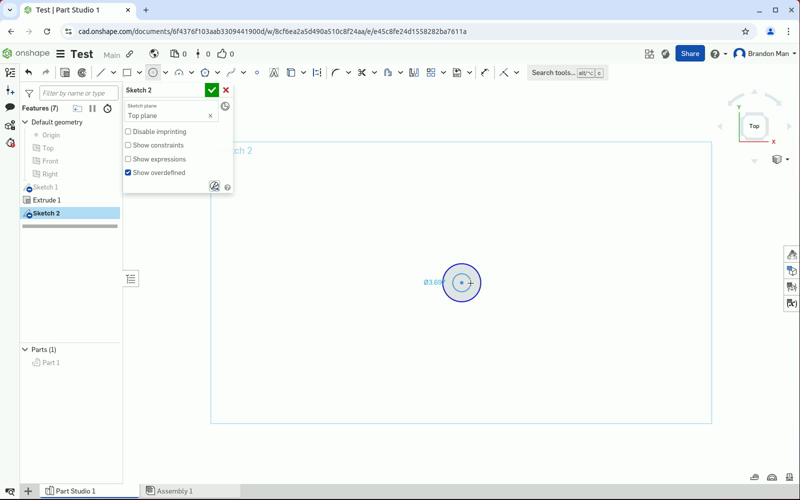
key(esc)
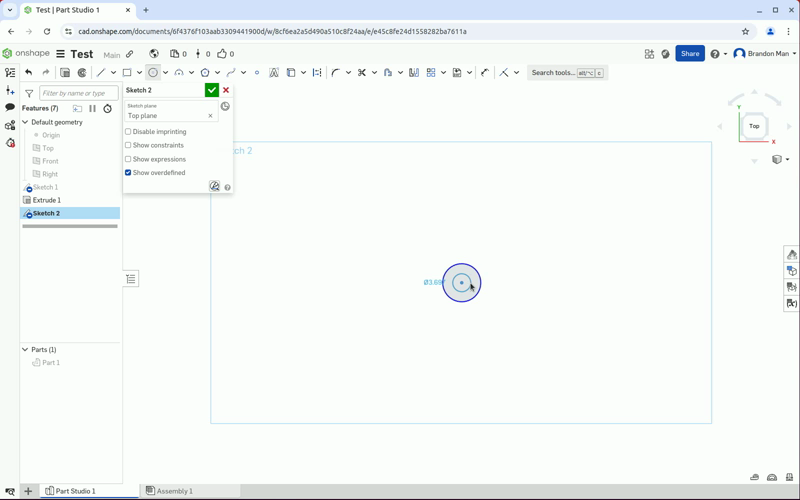
mouse_move(470, 266)
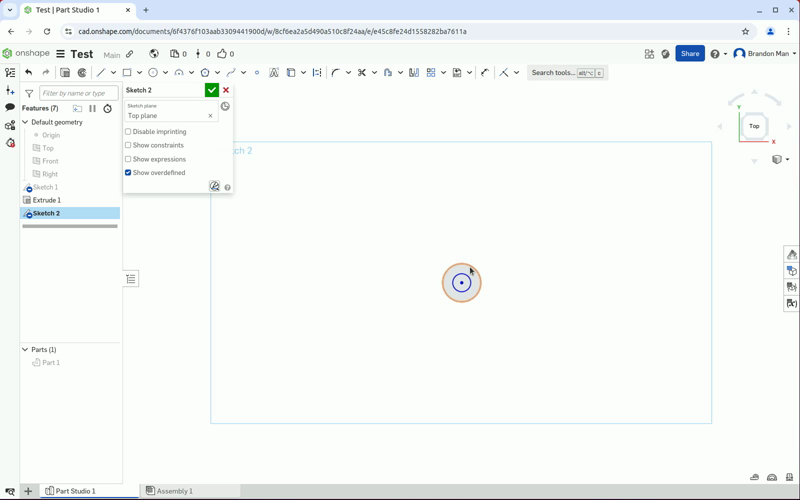
scroll(6)
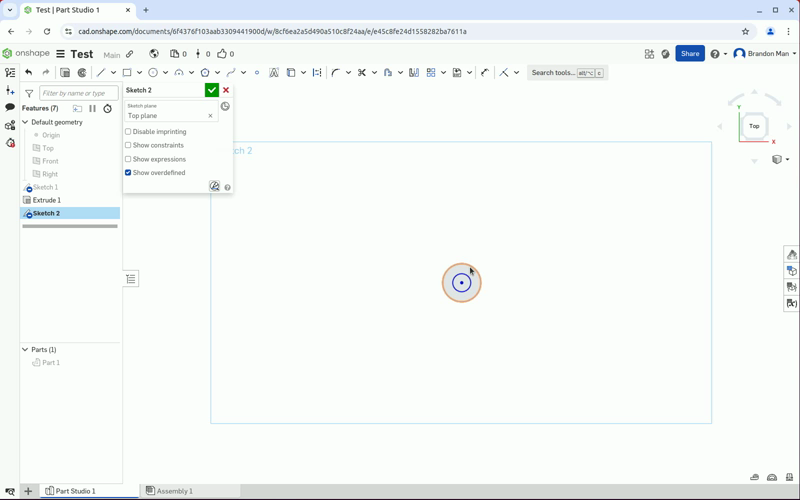
scroll(6)
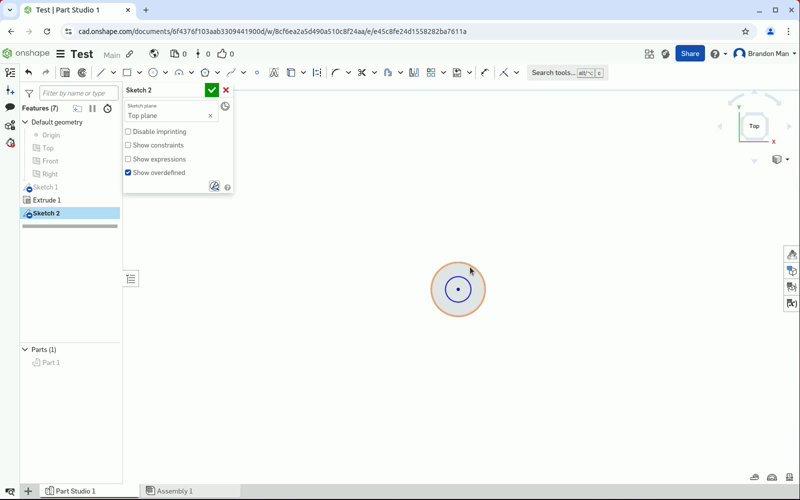
scroll(6)
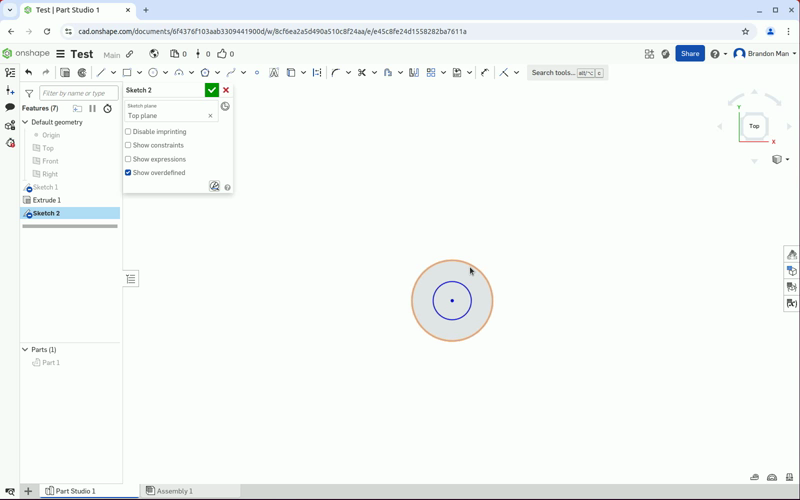
scroll(6)
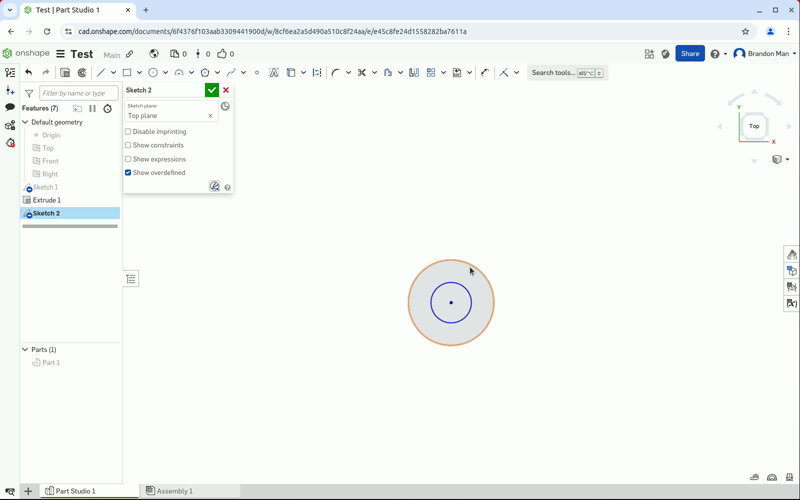
scroll(6)
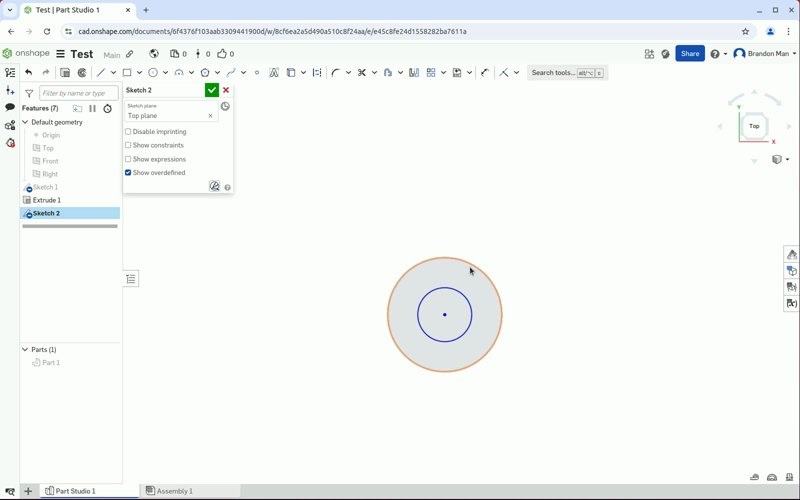
scroll(6)
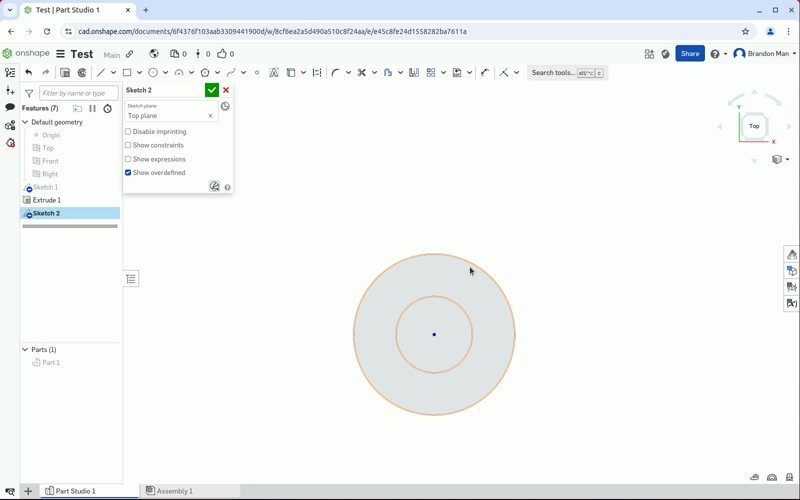
scroll(6)
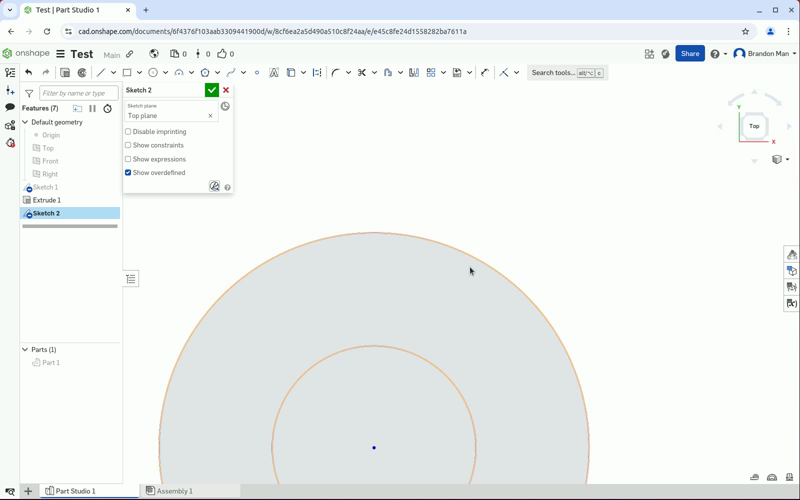
click(470, 266)
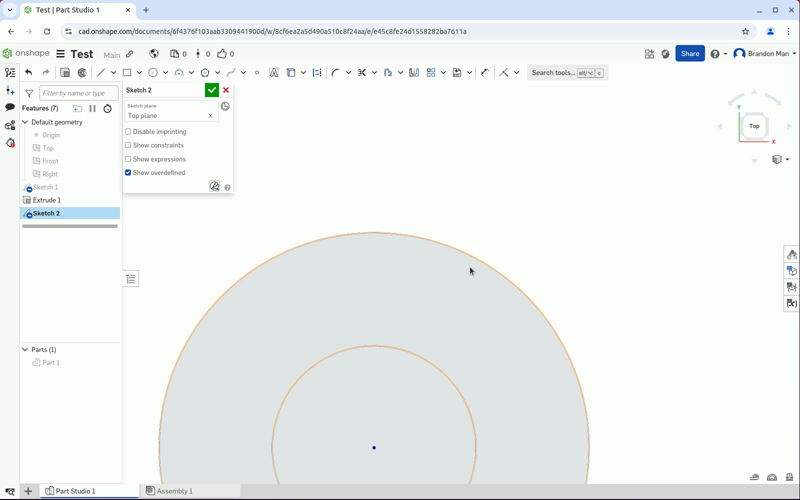
scroll(-6)
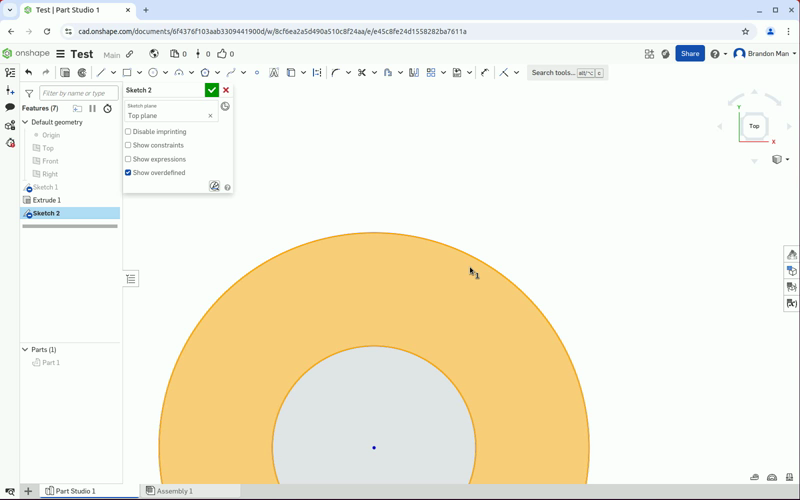
scroll(-6)
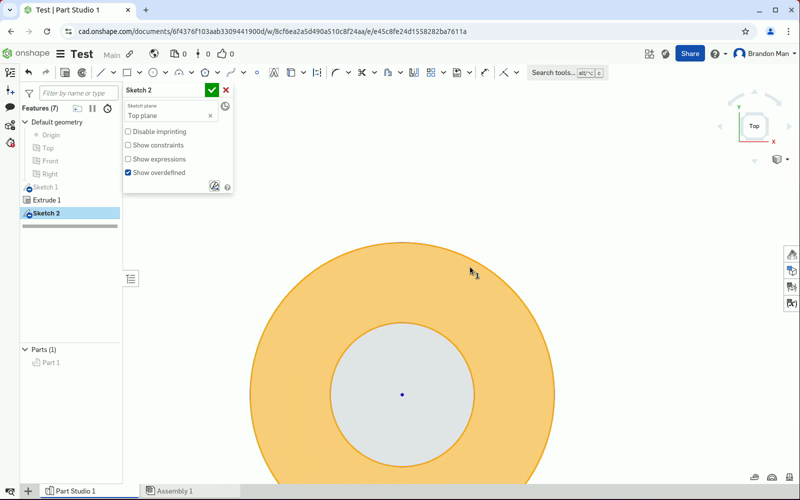
scroll(-6)
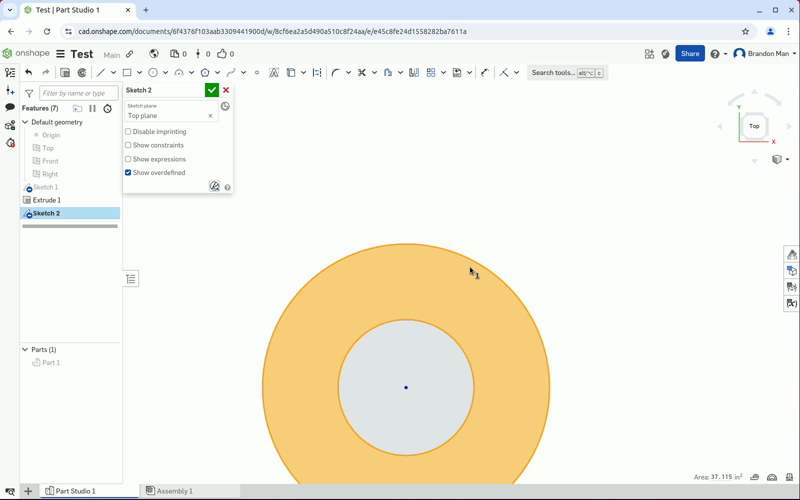
scroll(-6)
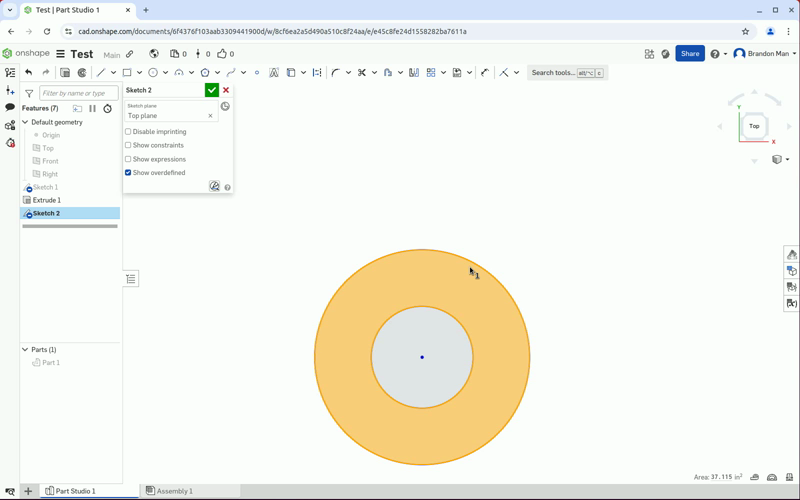
scroll(-6)
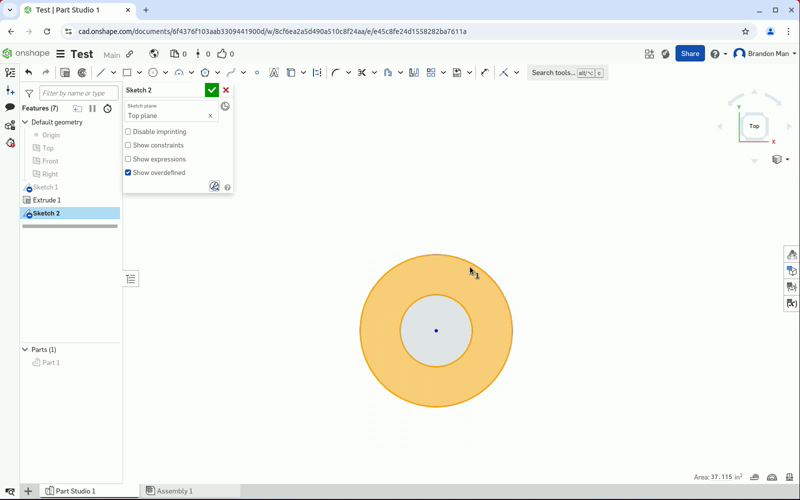
scroll(-6)
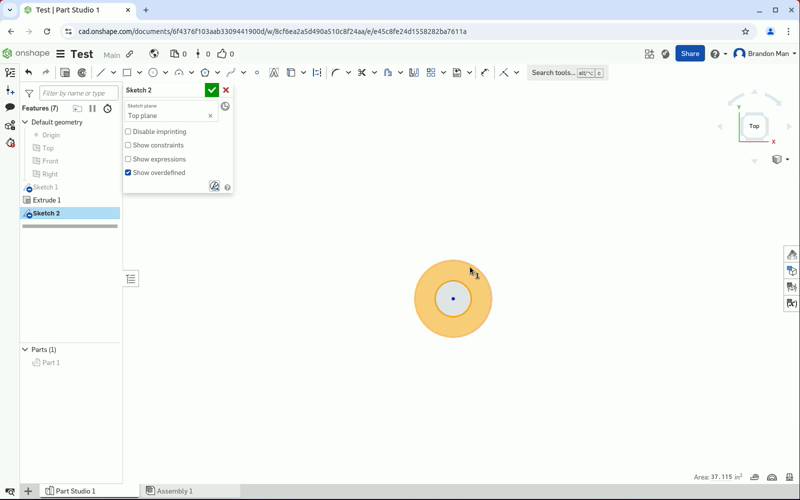
scroll(-6)
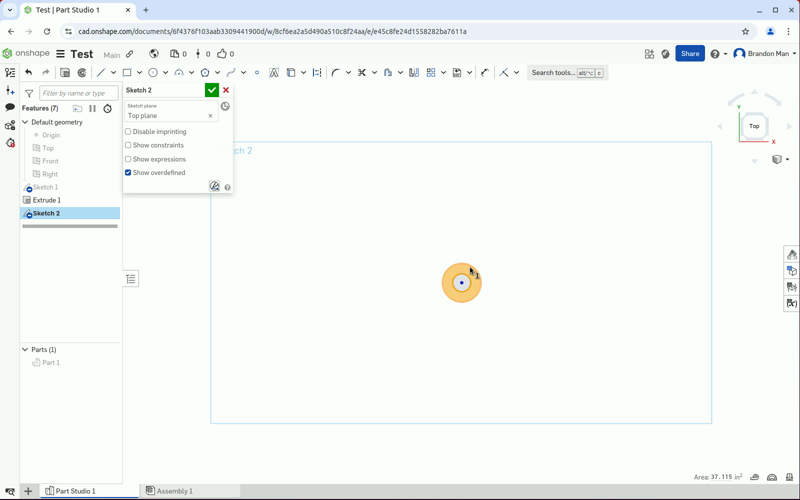
mouse_move(73, 352)
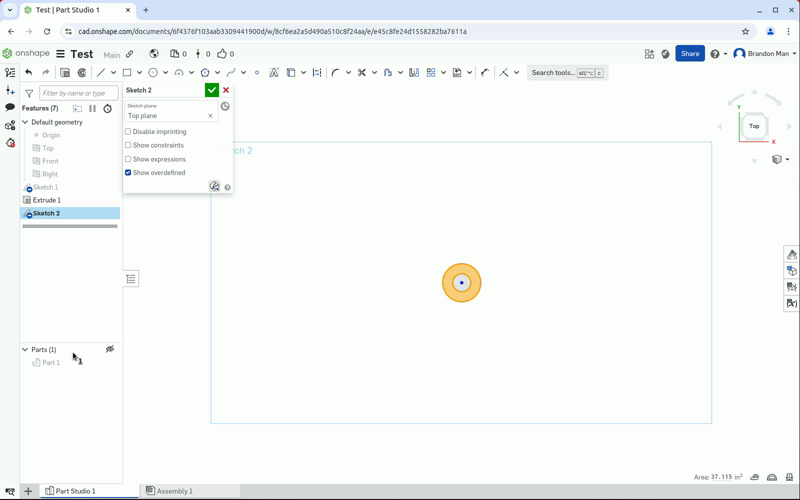
key(shift+y)
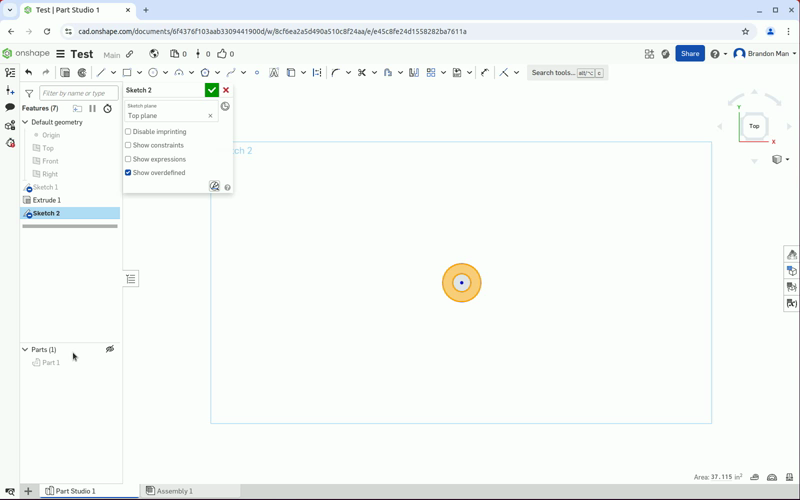
key(shift+e)
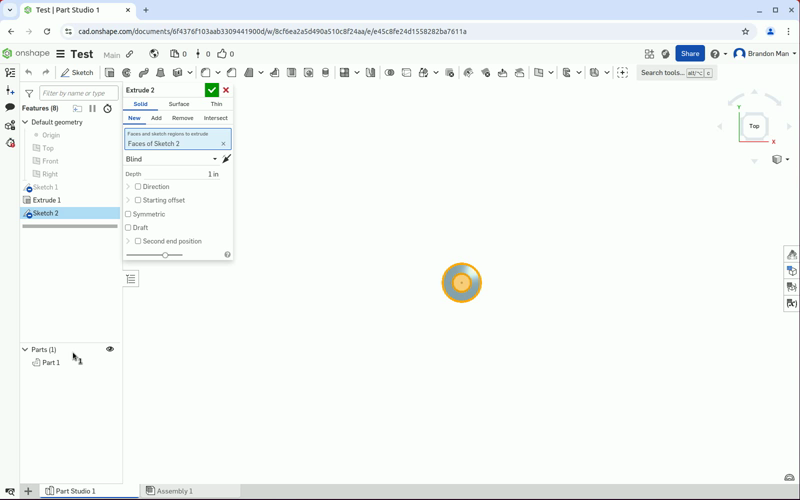
mouse_move(143, 106)
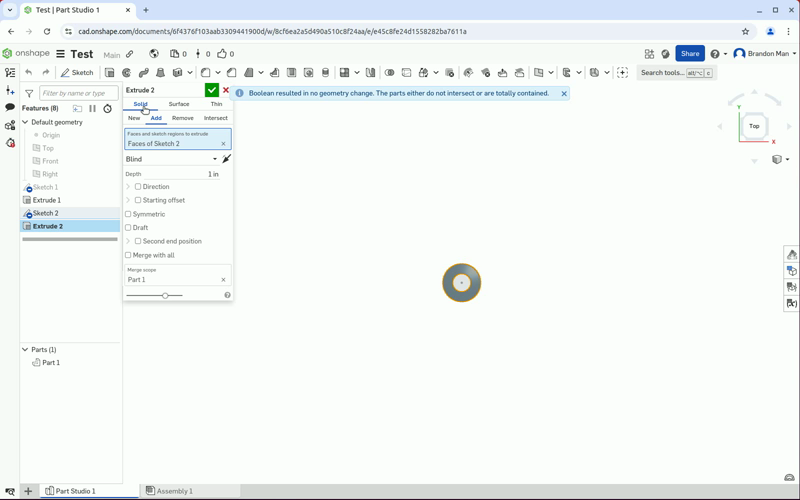
click(143, 106)
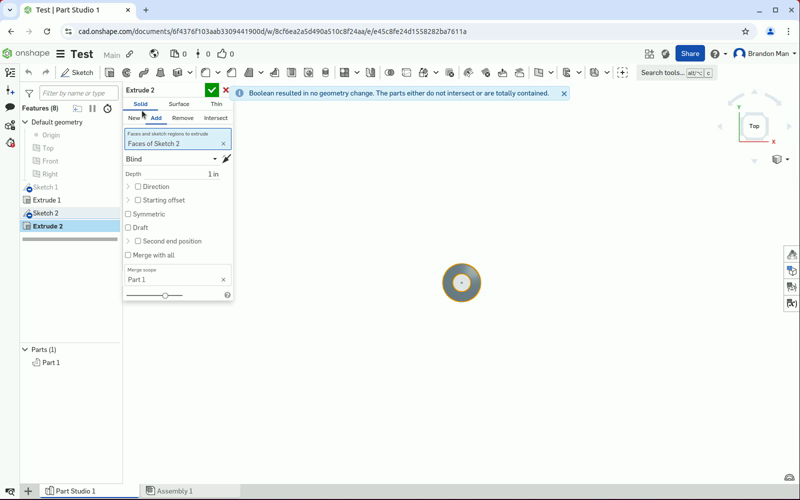
mouse_move(137, 120)
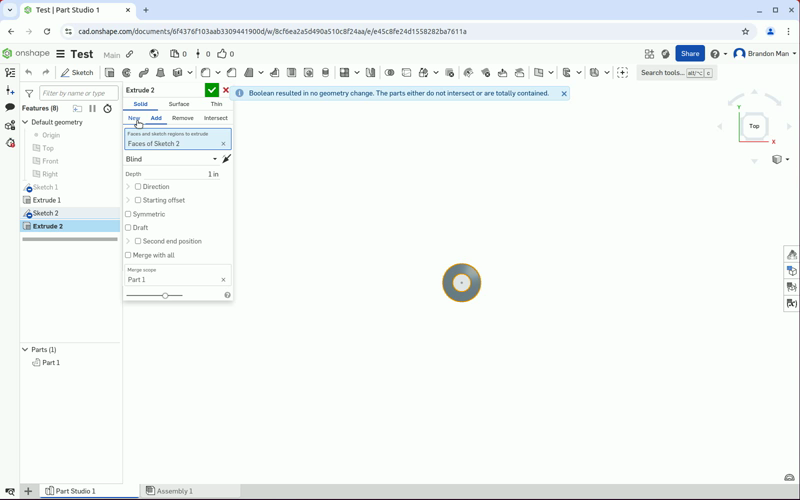
click(137, 120)
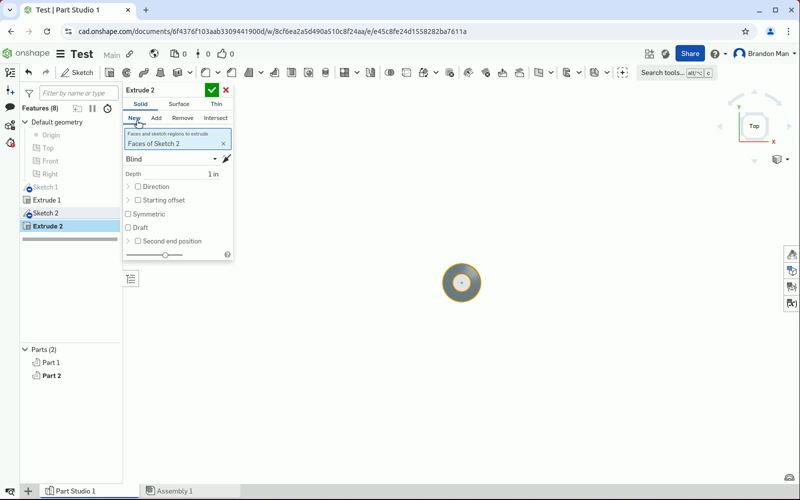
key(tab, 4)
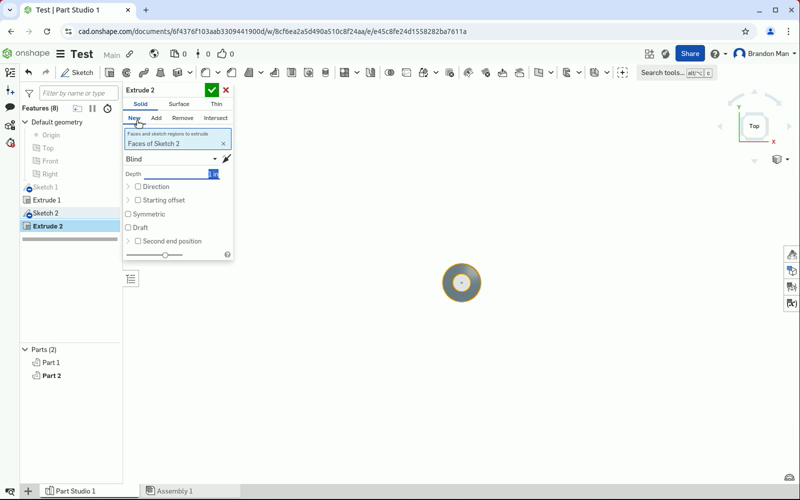
text(12.517)
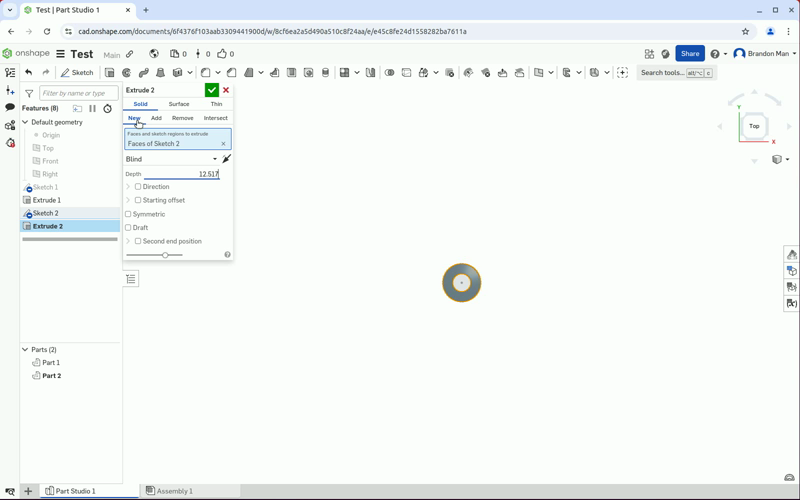
key(enter)
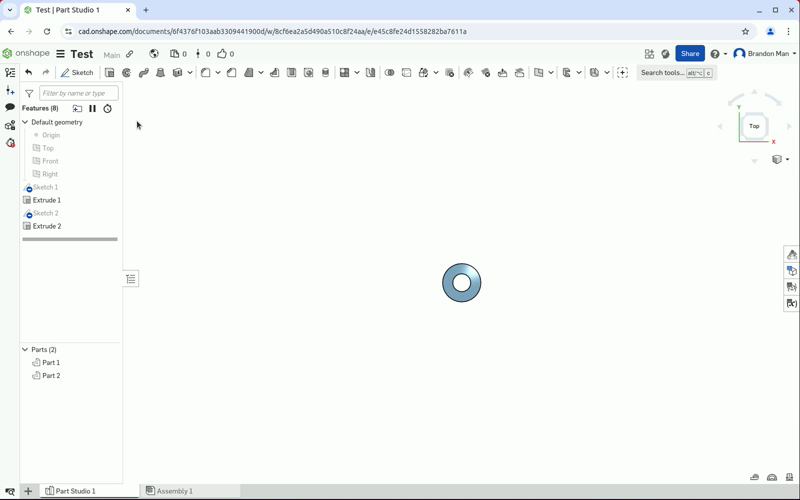
key(shift+h)
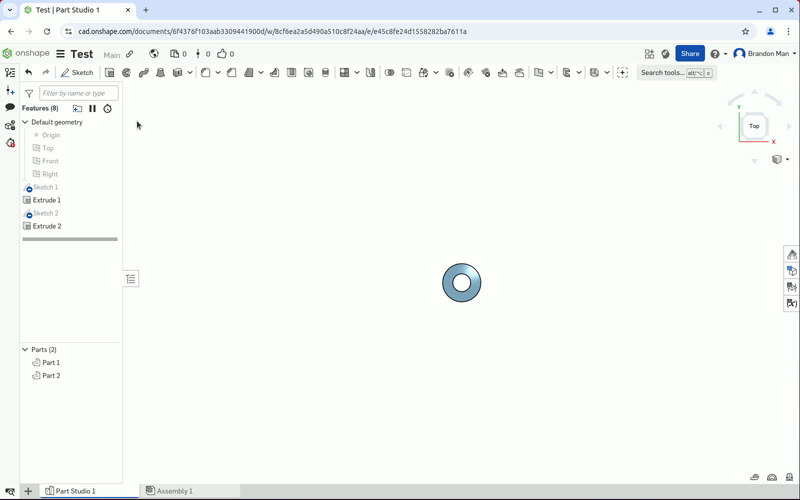
key(shift+h)
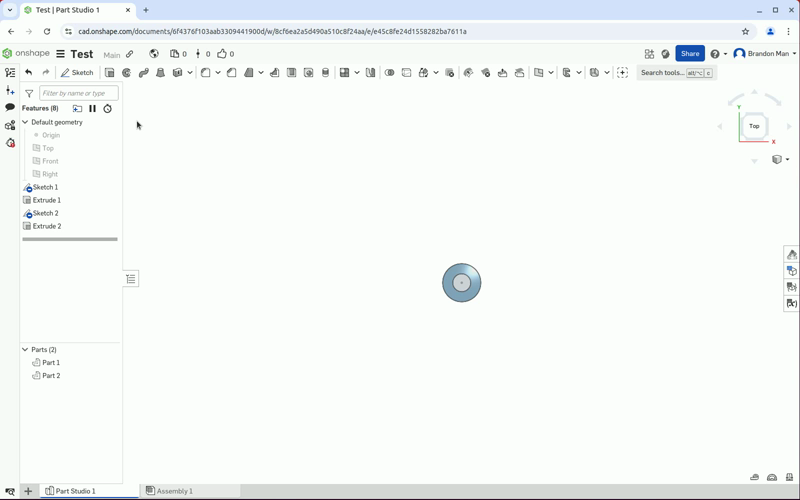
key(shift+7)
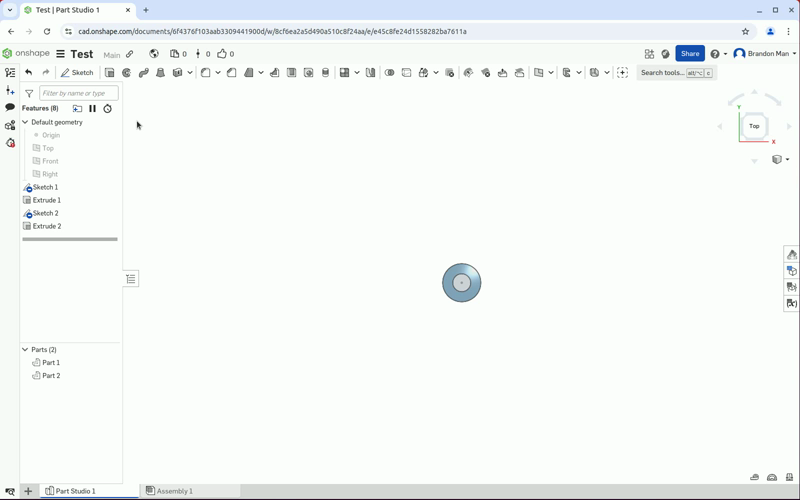
key(up, 3)
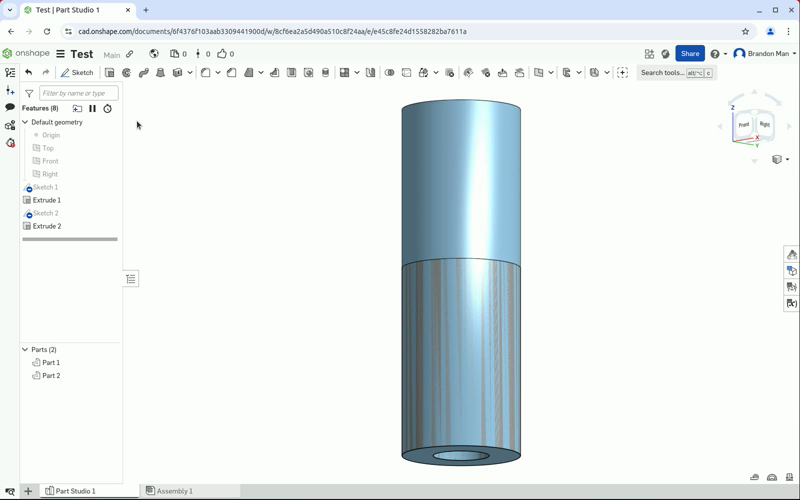
key(left, 3)
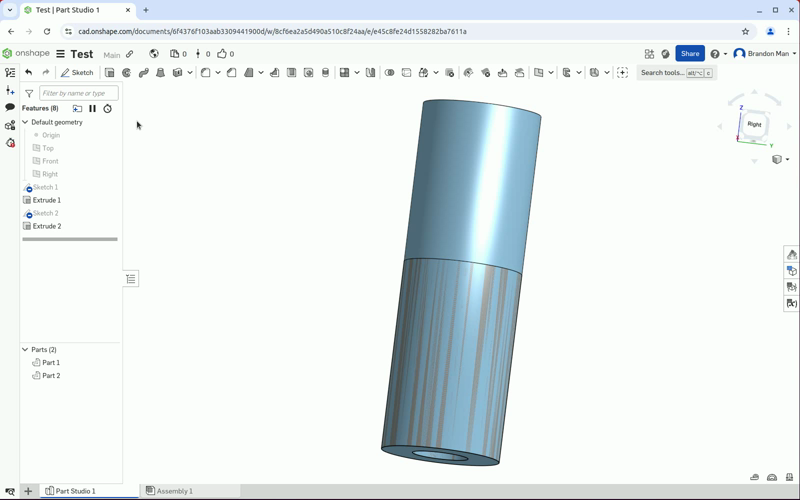
key(right, 3)
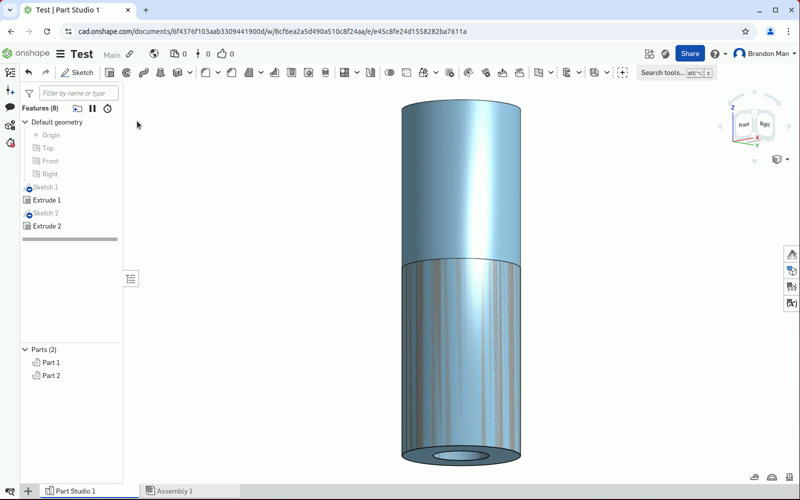
key(down, 3)
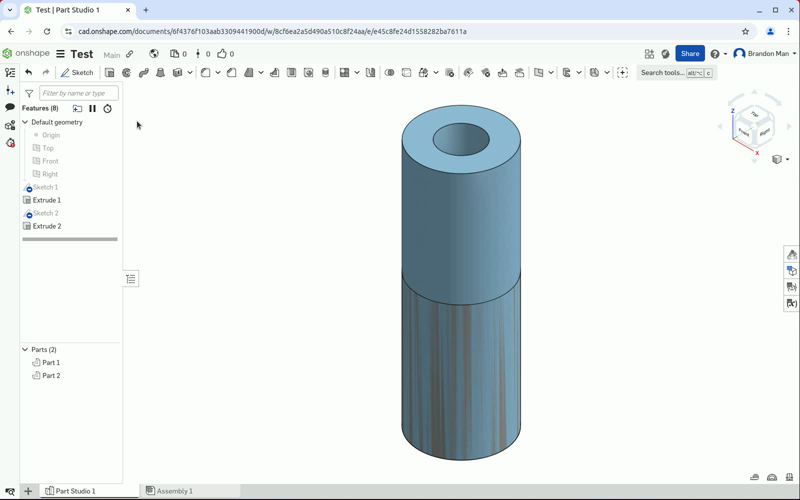
mouse_move(73, 189)
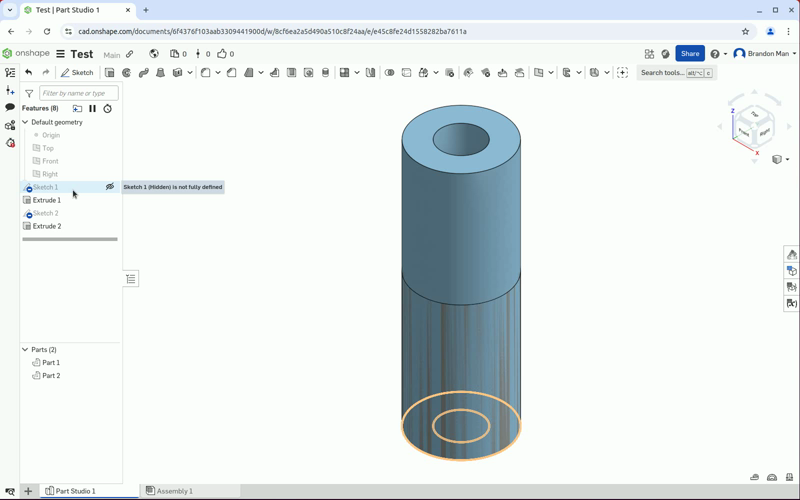
click(73, 189)